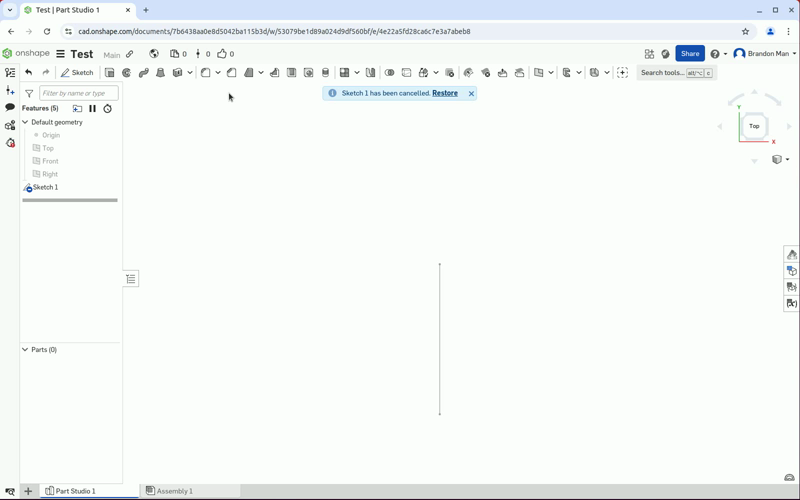
key(shift+h)
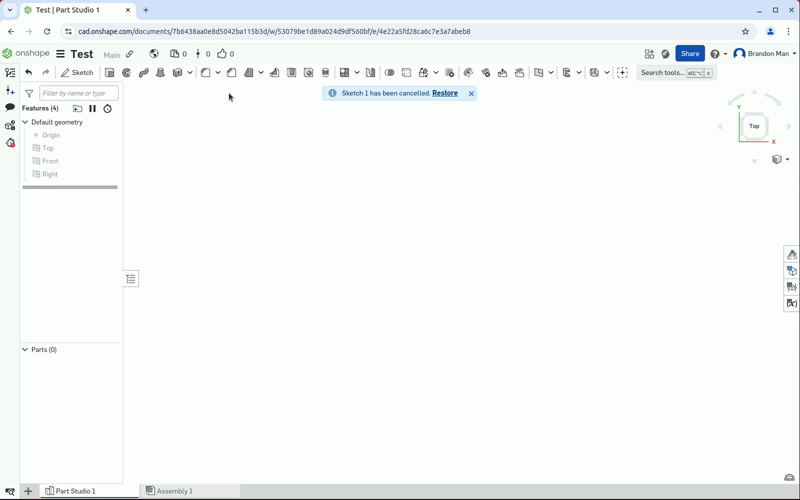
key(shift+s)
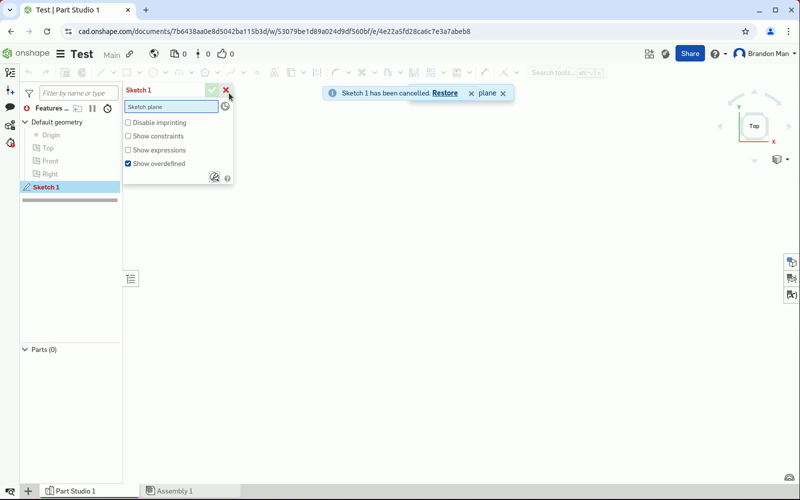
mouse_move(73, 150)
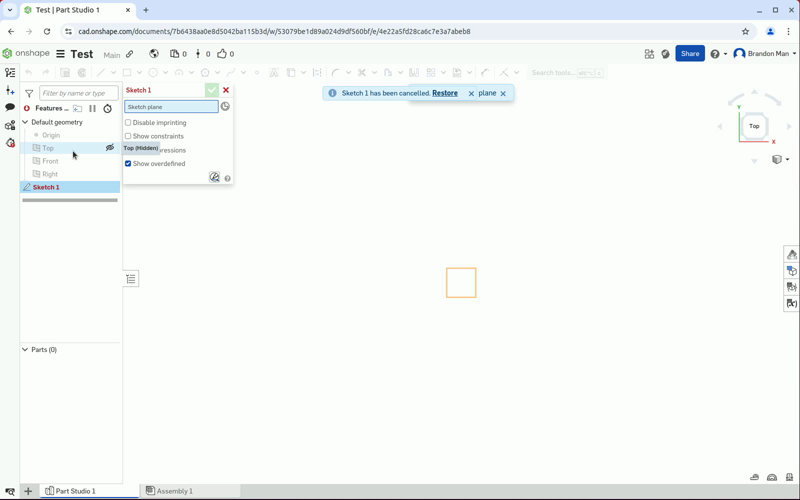
click(73, 150)
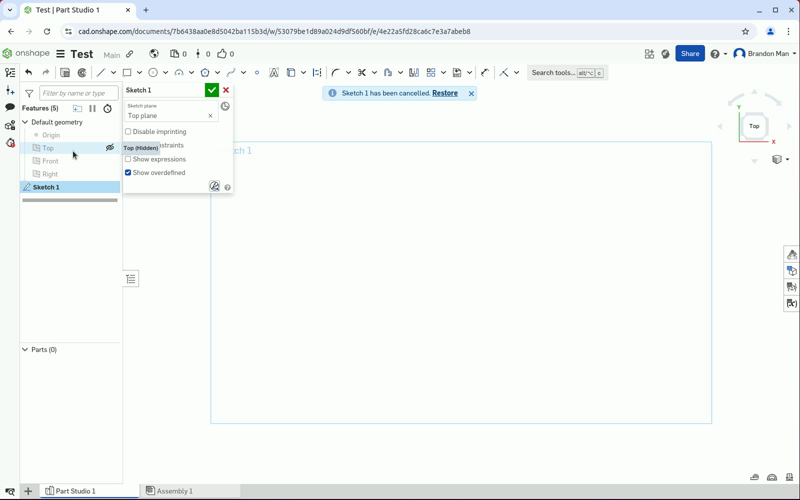
mouse_move(73, 352)
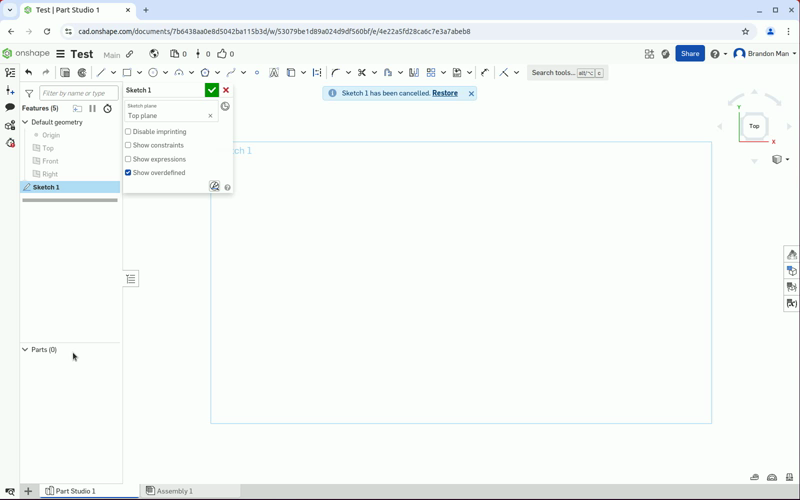
key(y)
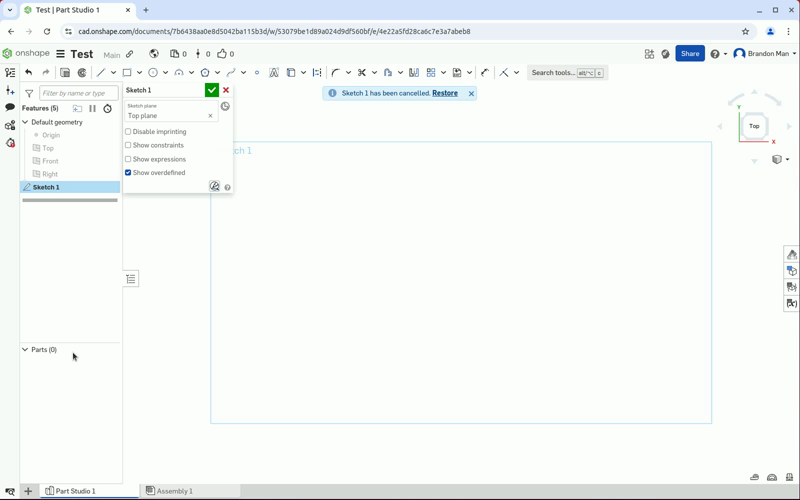
key(l)
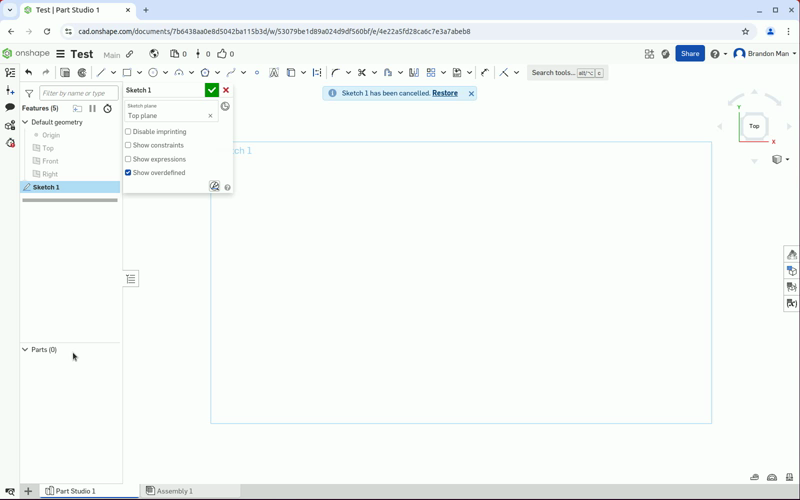
key_down(shift)
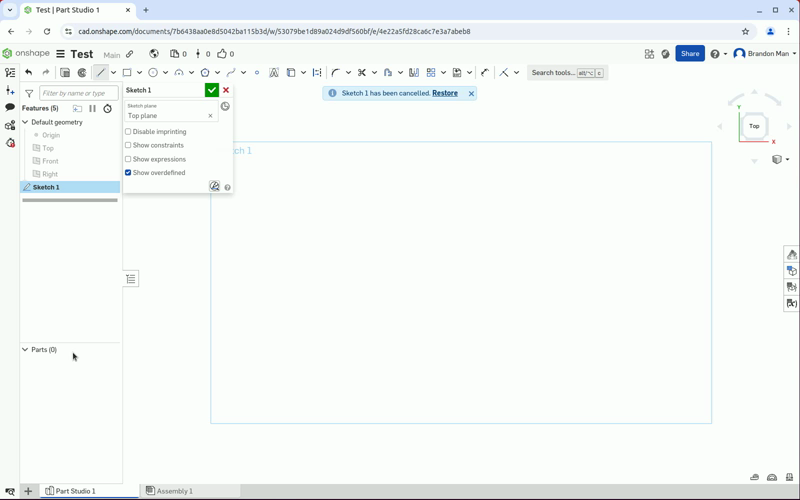
mouse_move(412, 395)
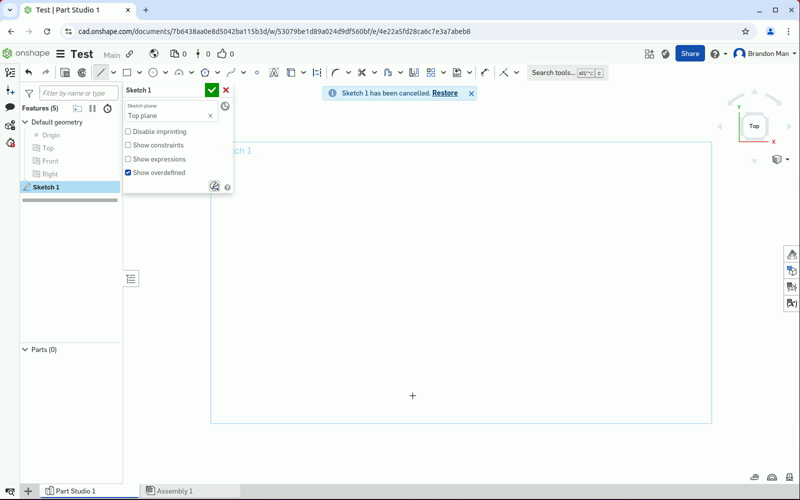
click(412, 395)
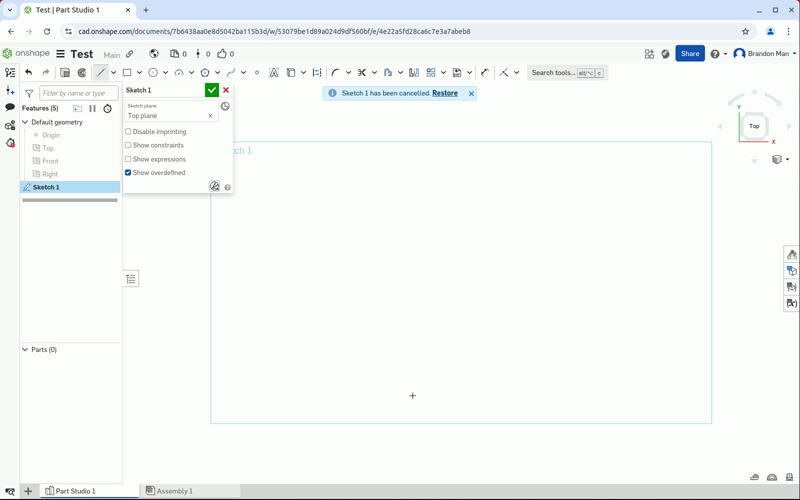
key_up(shift)
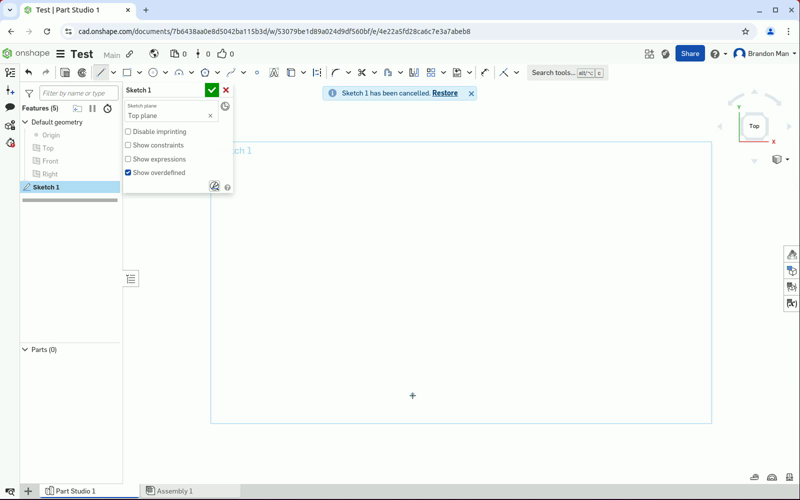
key_down(shift)
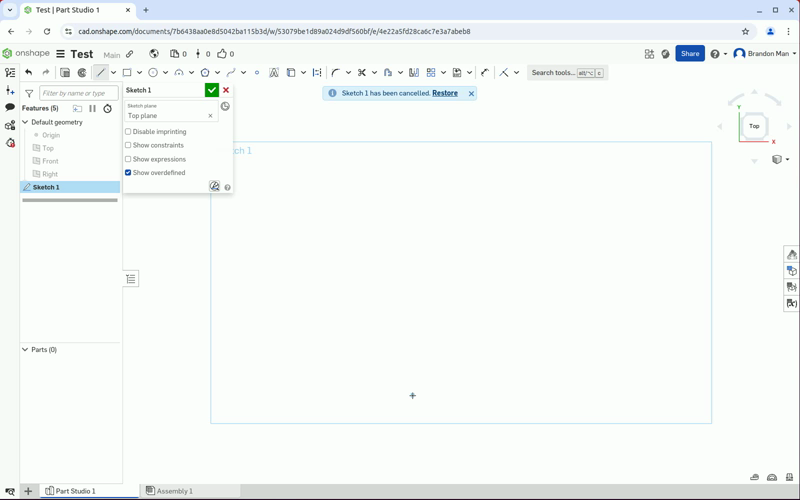
mouse_move(524, 395)
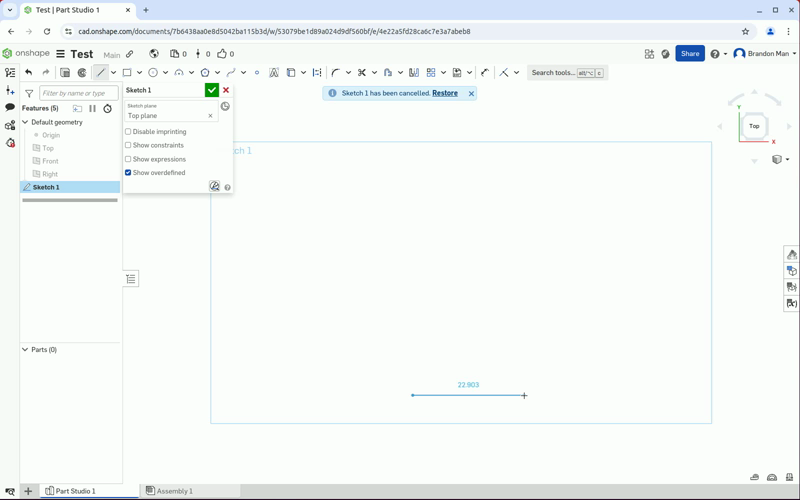
click(524, 395)
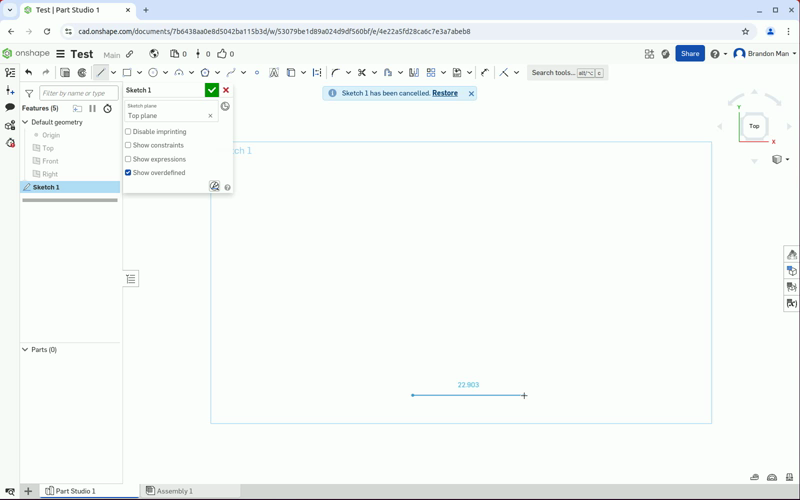
key_up(shift)
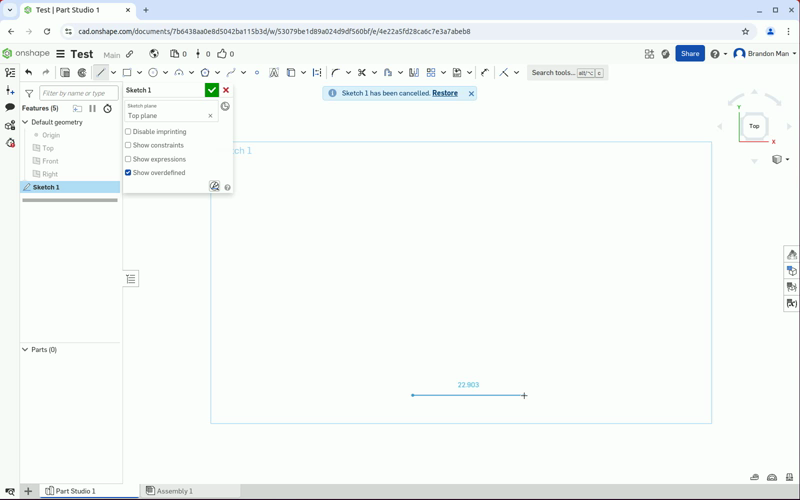
key_down(shift)
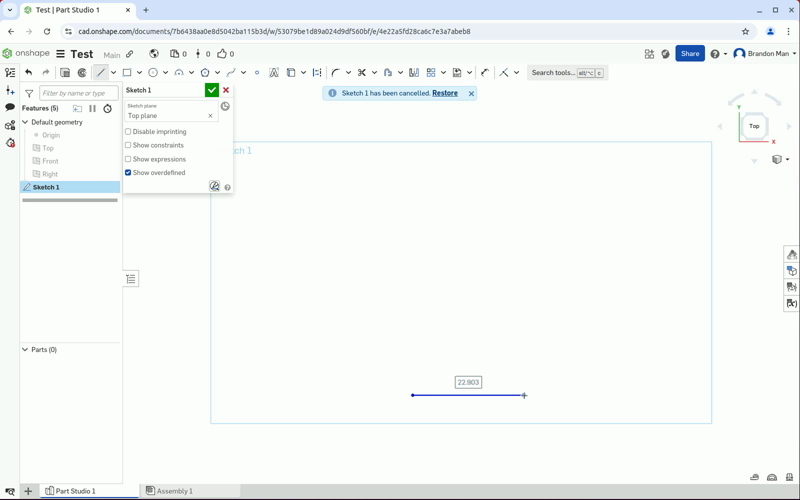
mouse_move(554, 395)
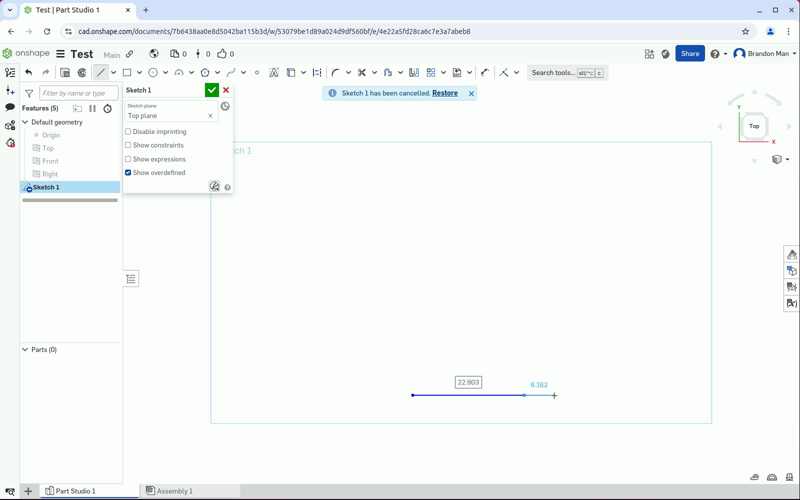
mouse_move(524, 351)
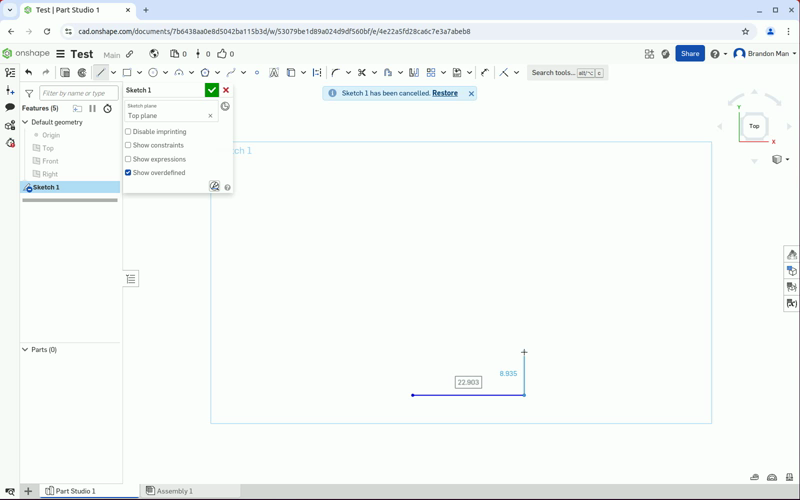
click(524, 351)
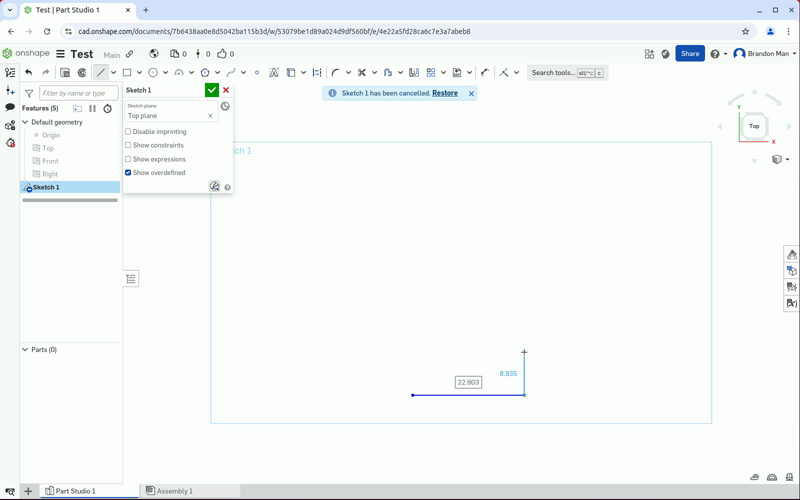
key_up(shift)
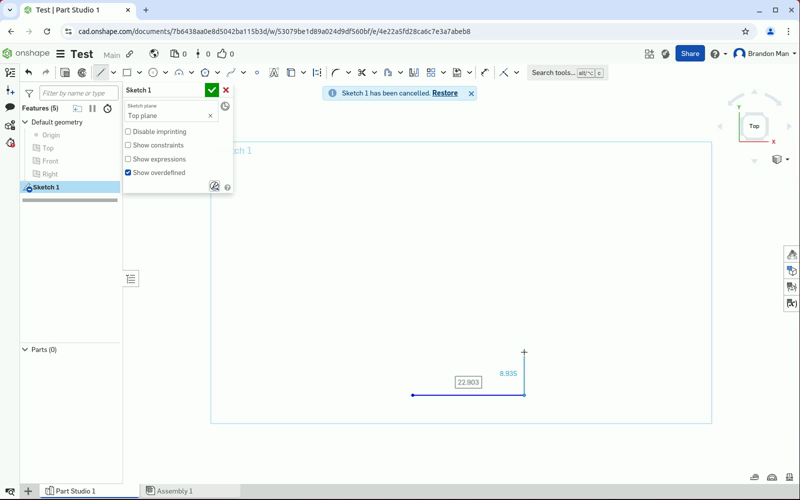
key_down(shift)
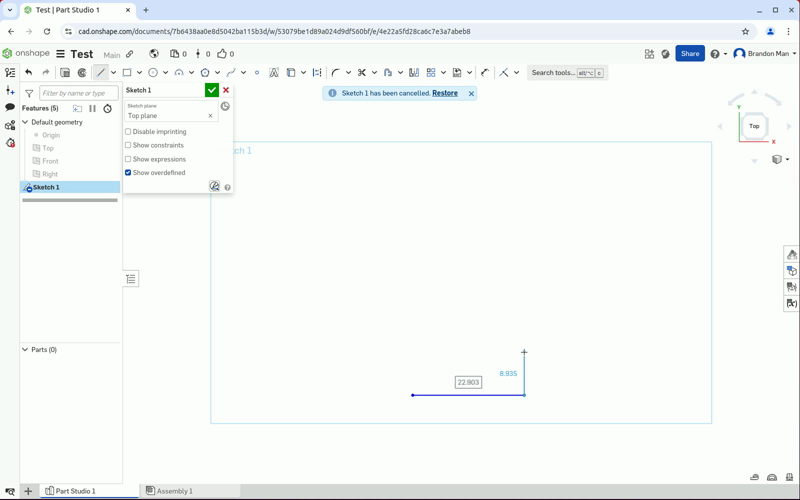
mouse_move(412, 351)
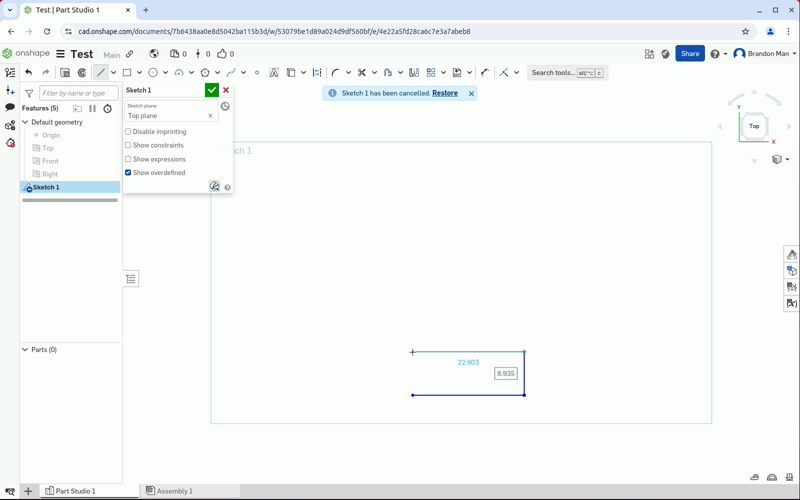
click(412, 351)
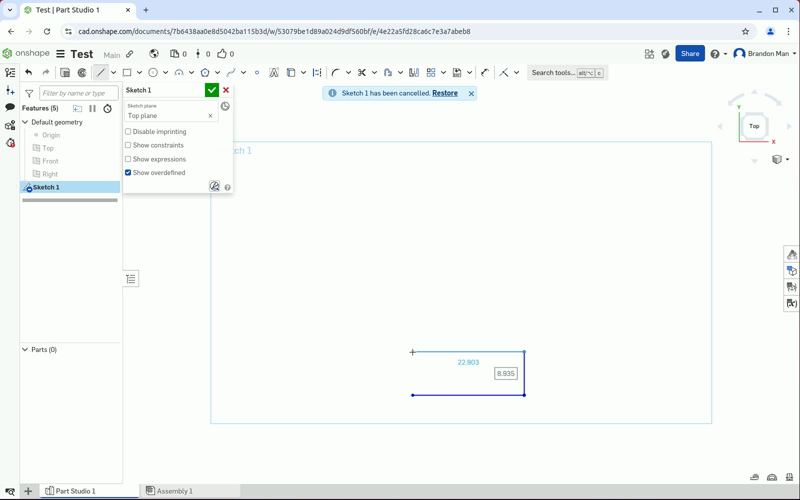
key_up(shift)
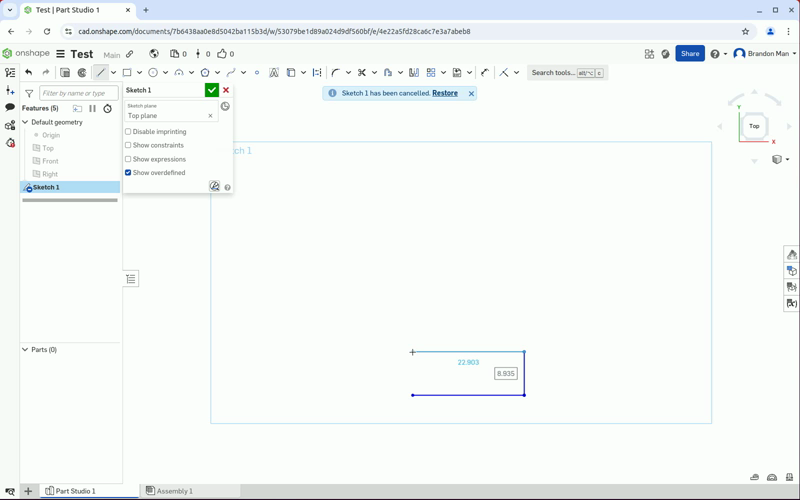
mouse_move(442, 351)
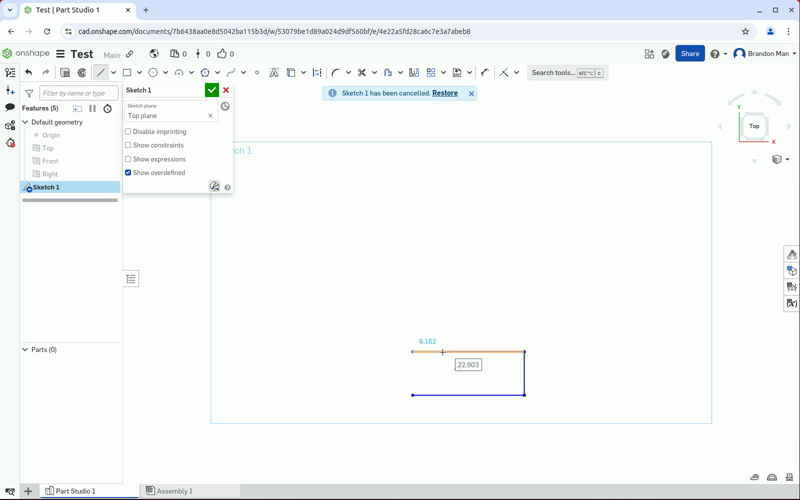
key_down(shift)
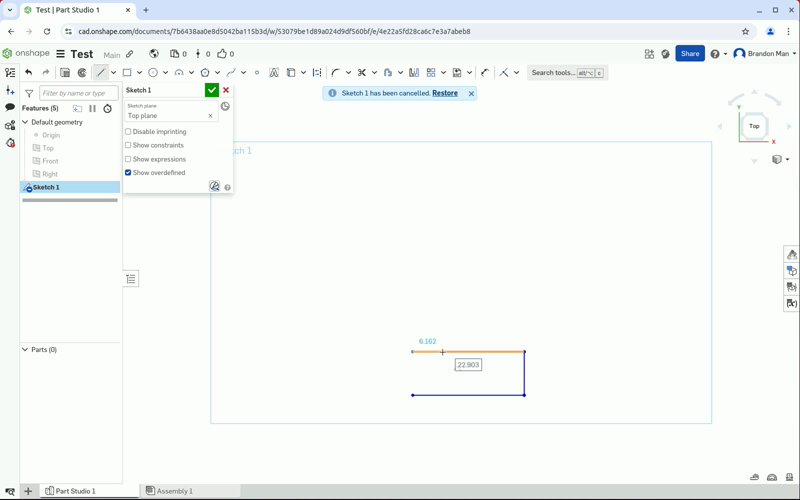
mouse_move(412, 395)
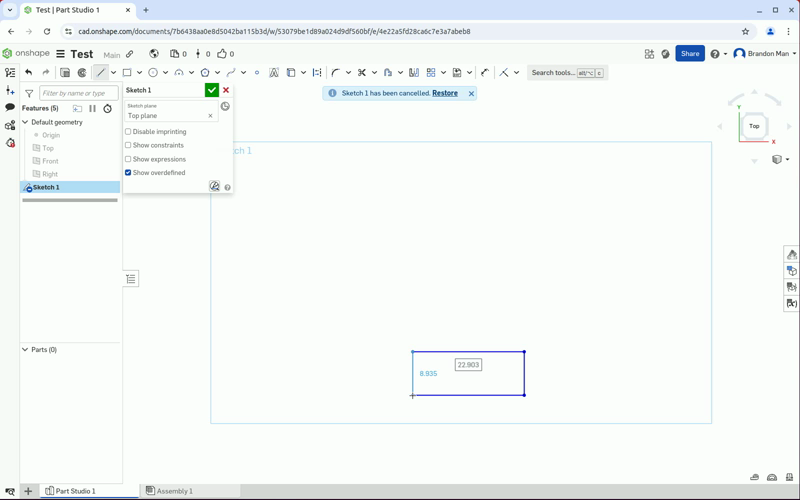
key_up(shift)
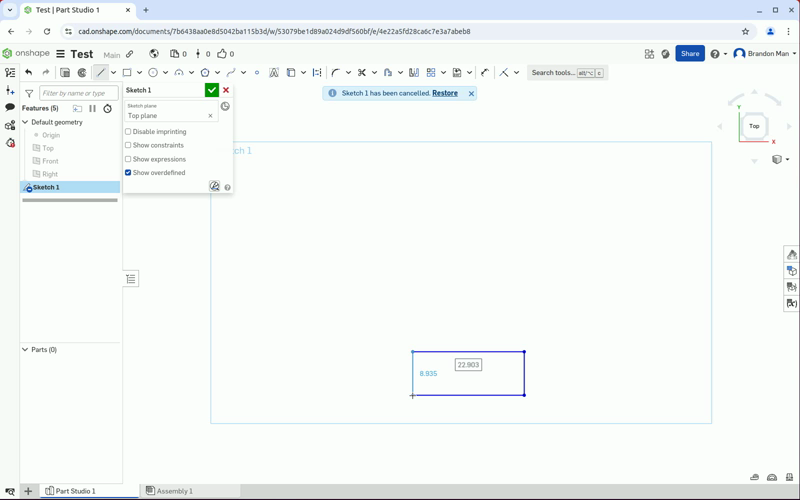
click(412, 395)
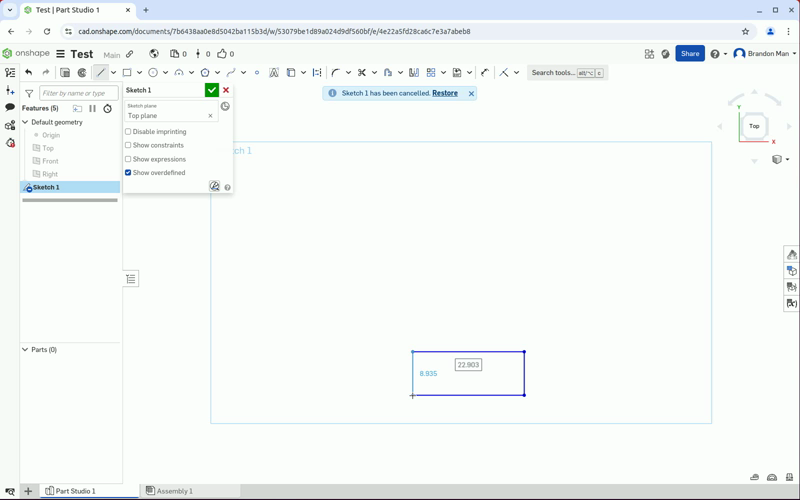
key(esc)
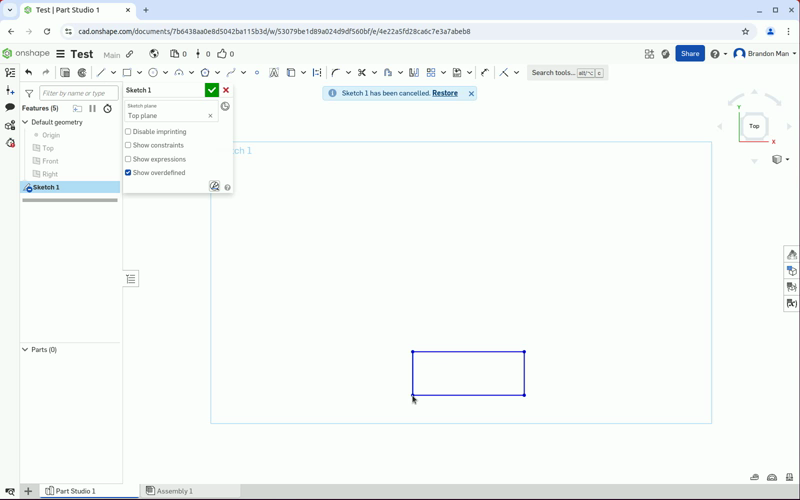
mouse_move(459, 356)
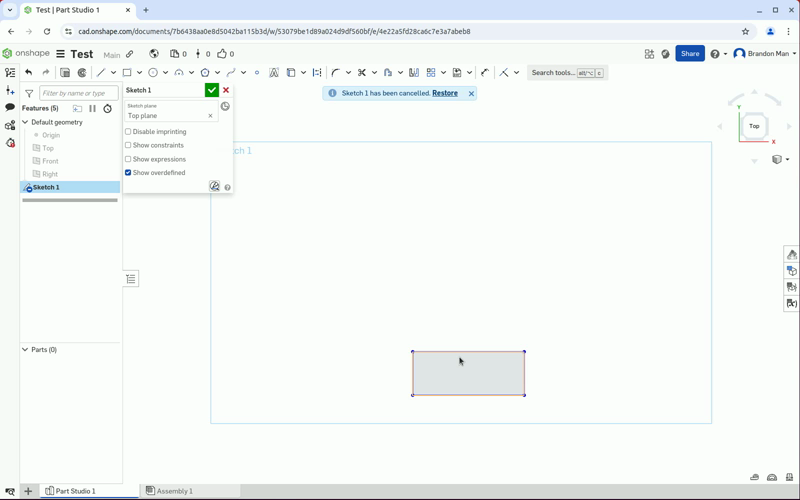
click(459, 356)
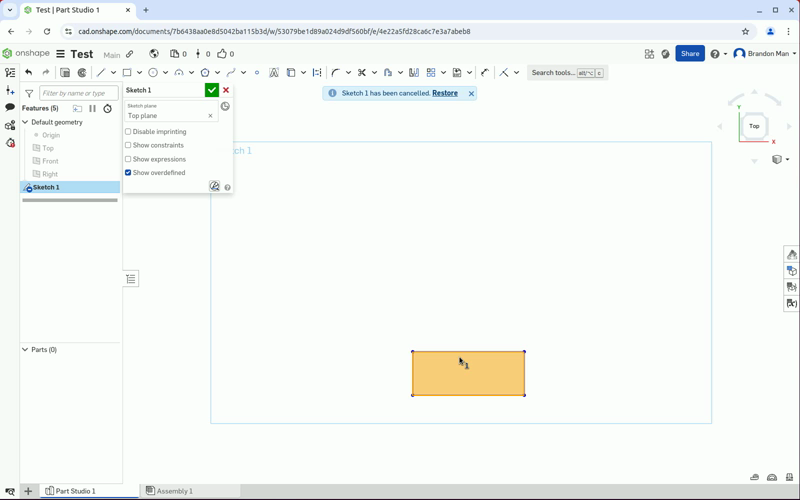
mouse_move(73, 352)
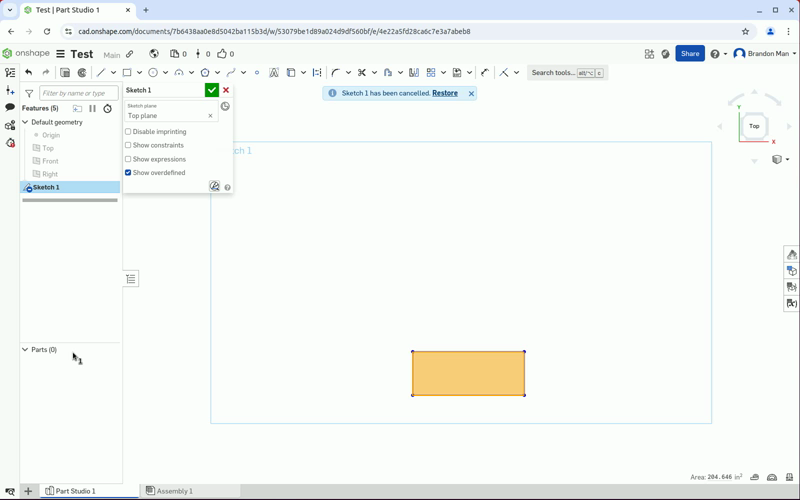
key(shift+y)
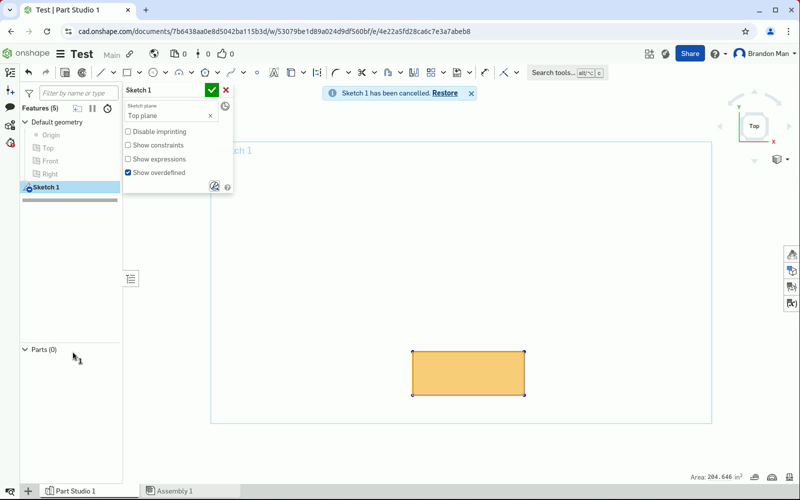
key(shift+e)
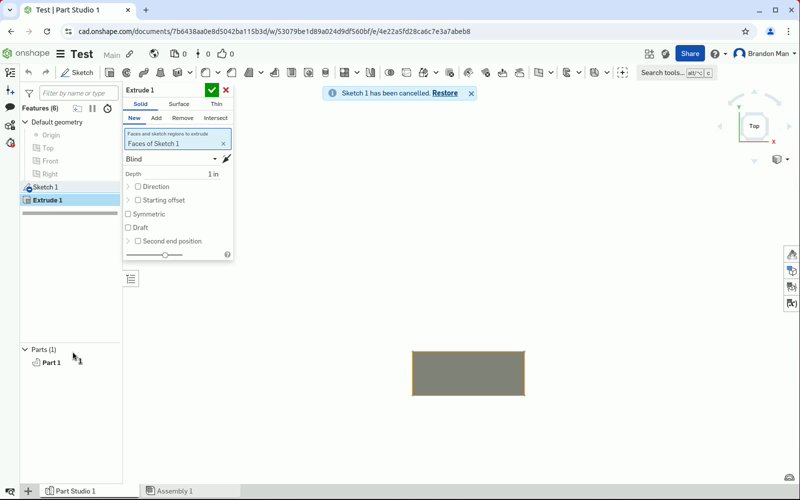
mouse_move(143, 106)
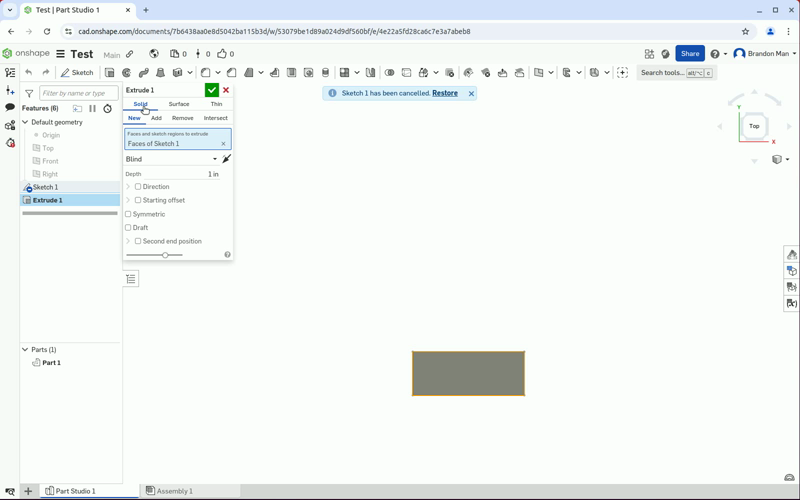
click(143, 106)
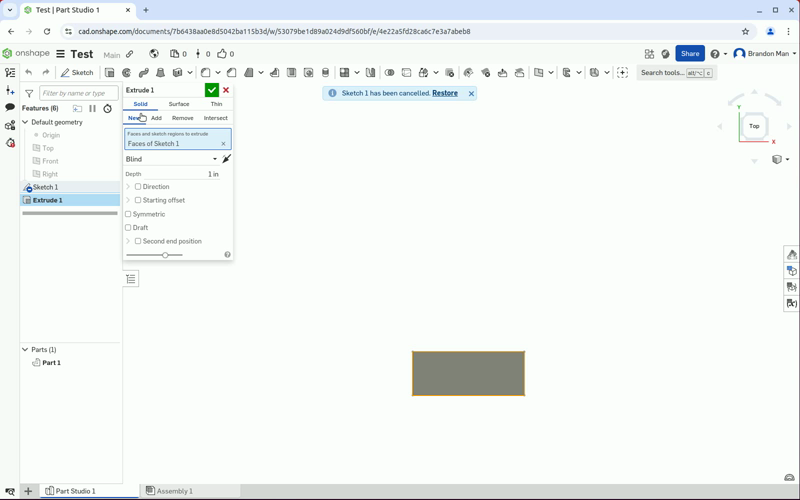
mouse_move(137, 120)
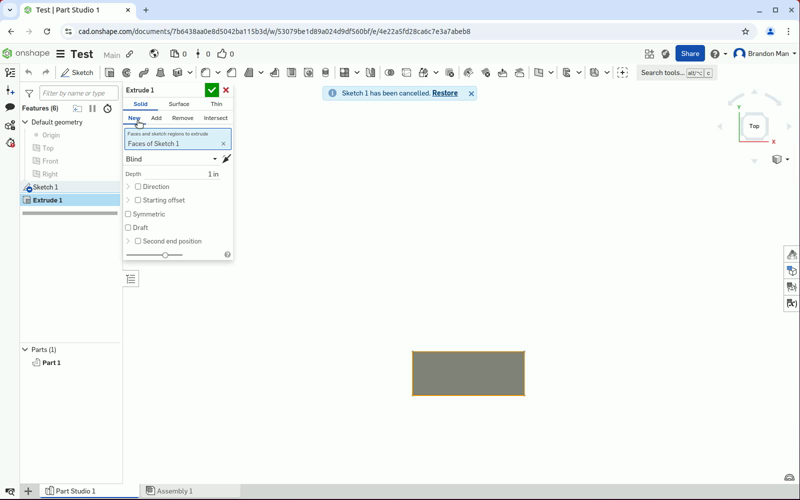
click(137, 120)
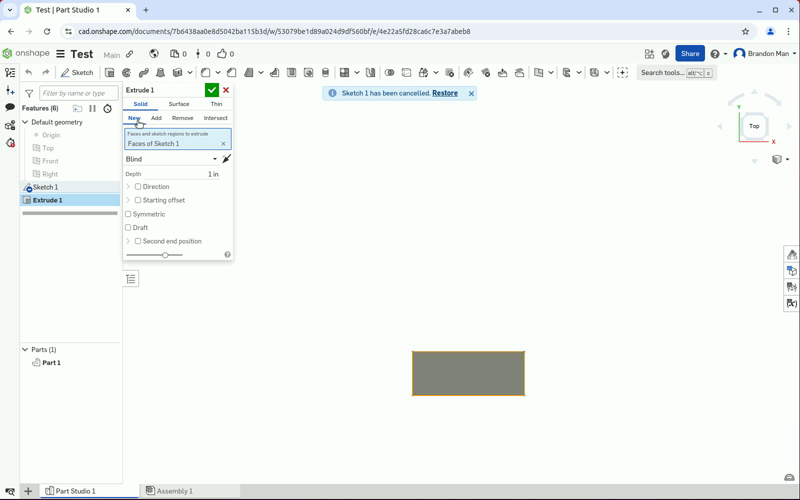
key(tab, 4)
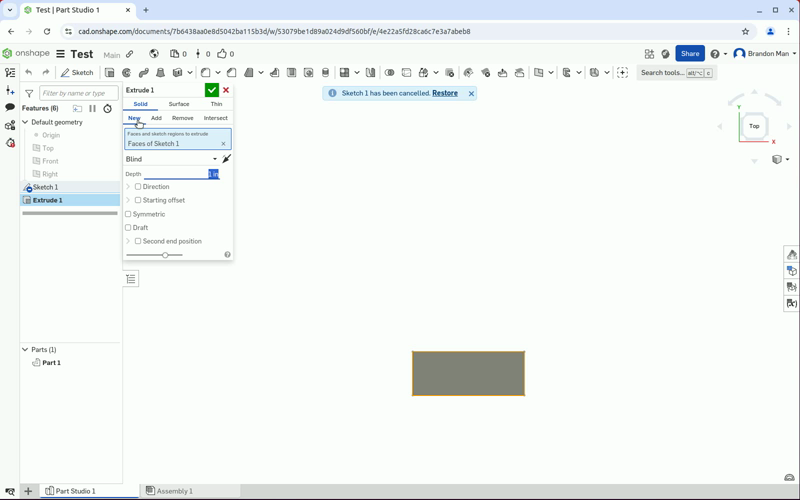
text(2.648)
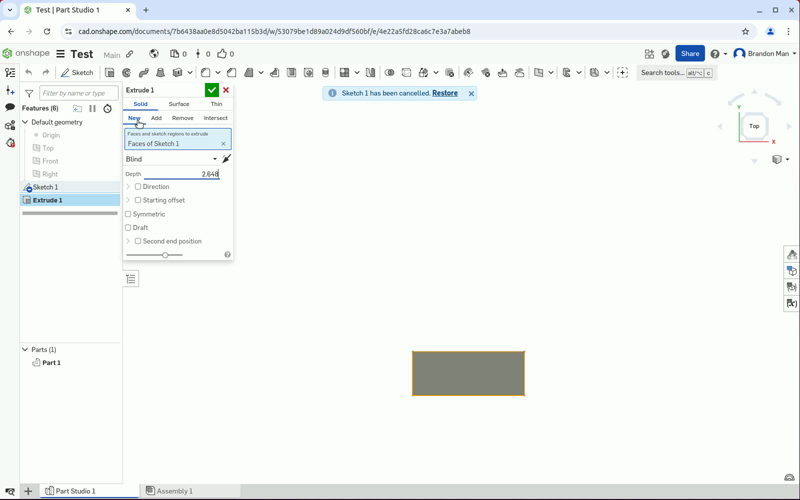
key(enter)
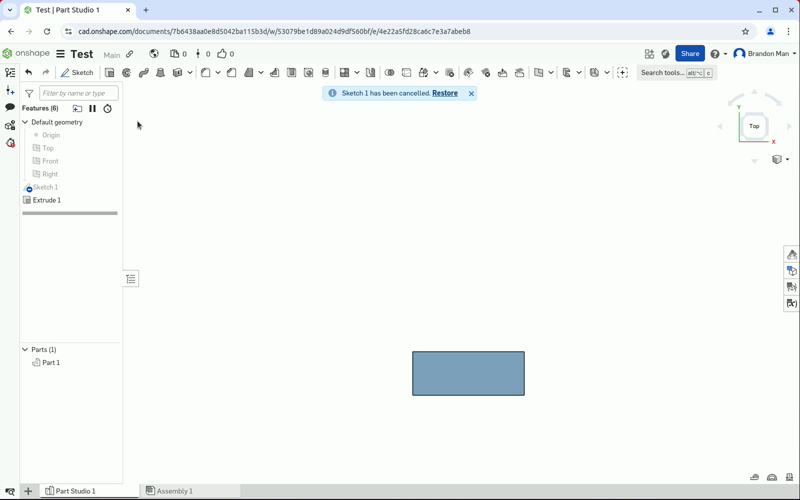
key(shift+h)
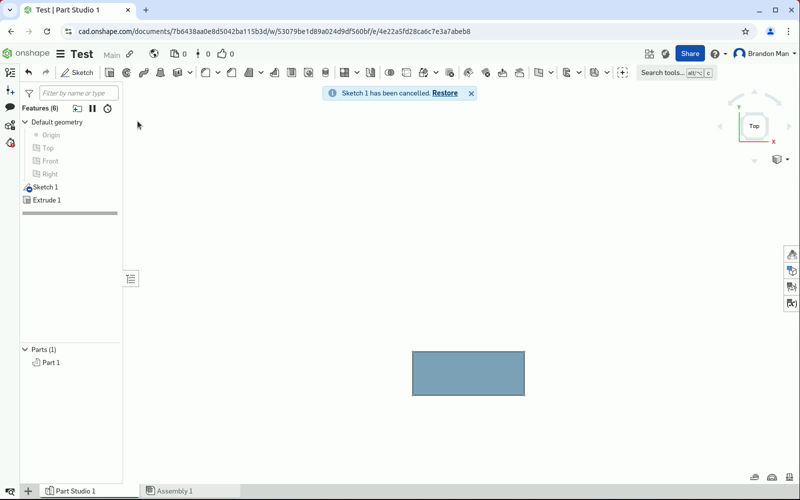
key(shift+h)
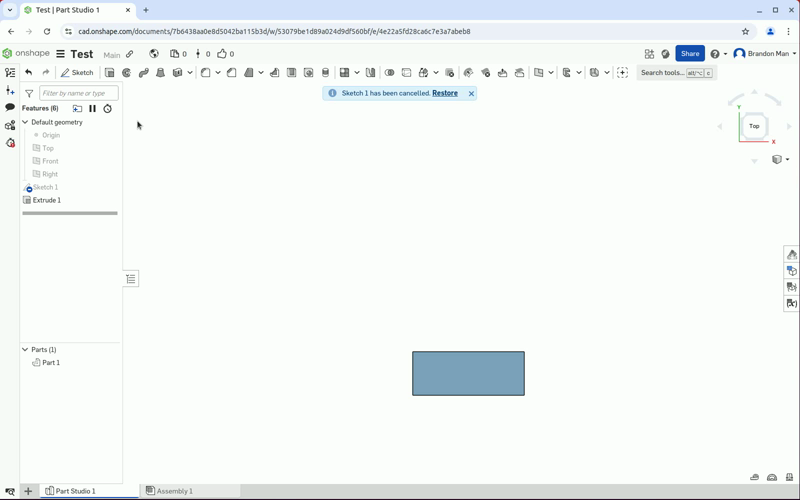
mouse_move(73, 189)
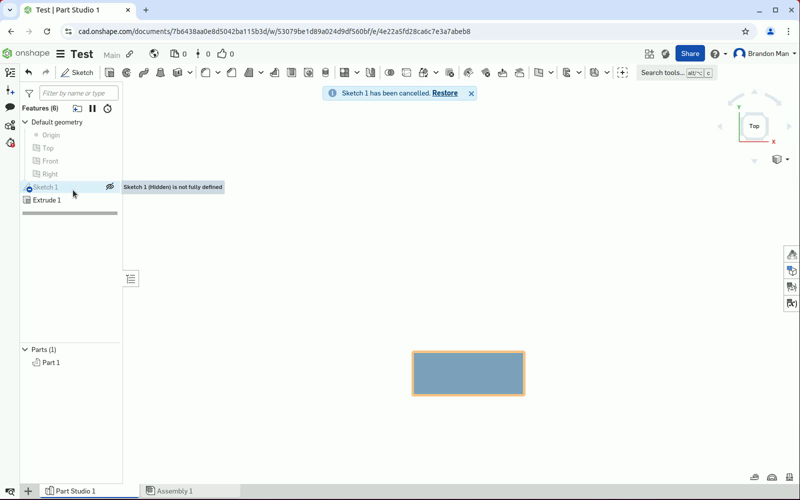
click(73, 189)
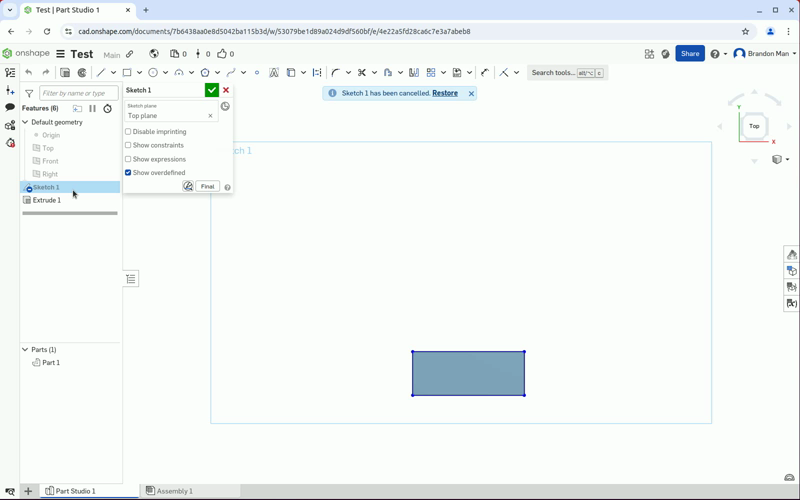
mouse_move(229, 92)
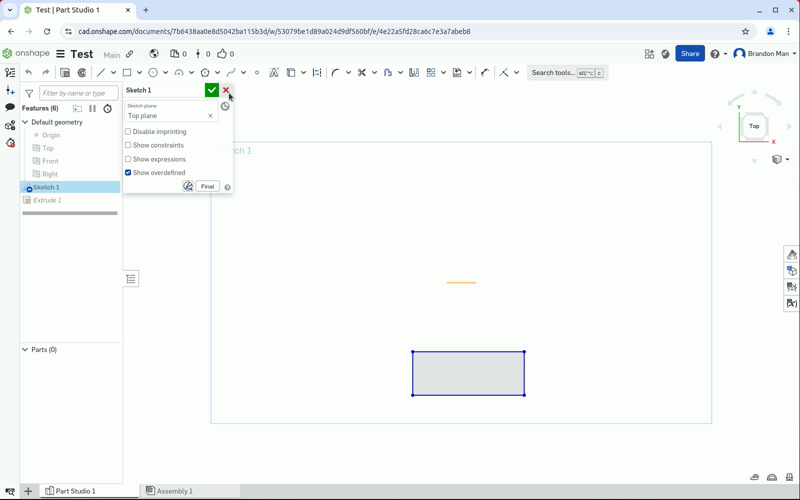
click(229, 92)
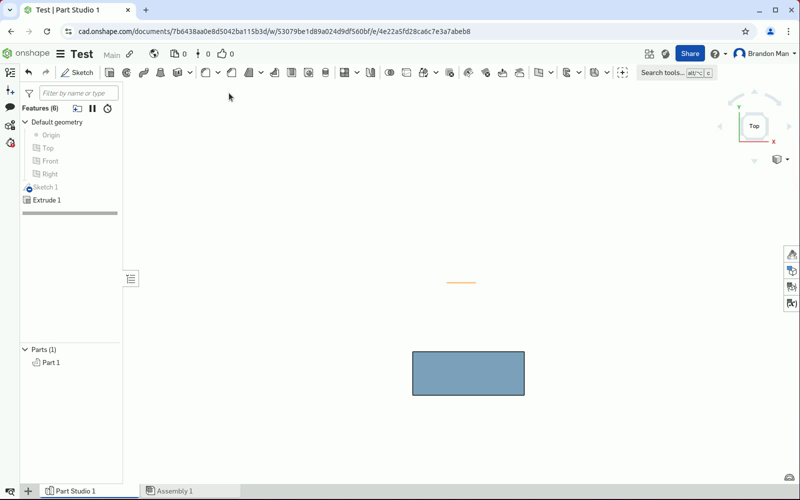
mouse_move(541, 75)
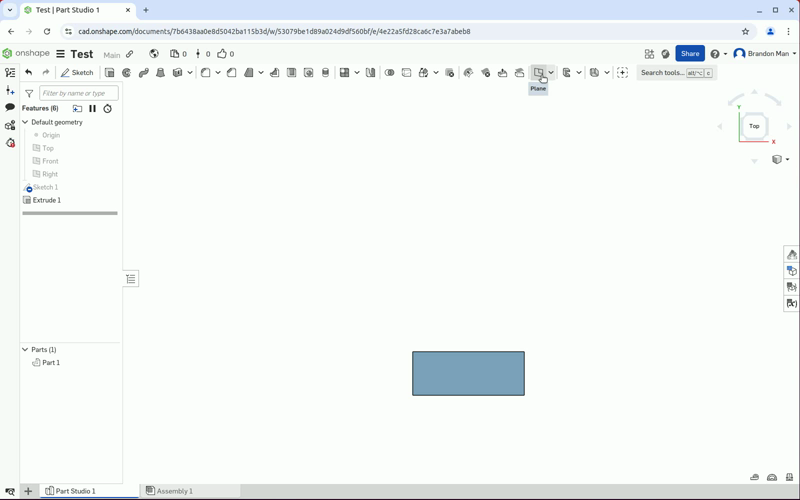
click(541, 75)
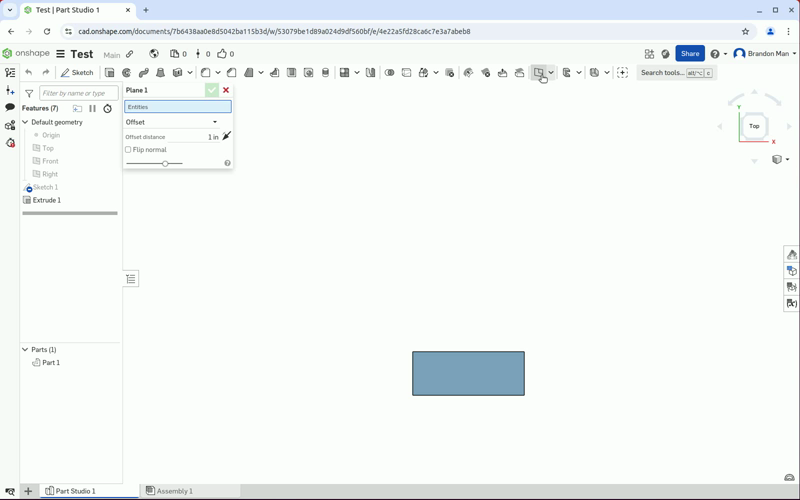
mouse_move(73, 150)
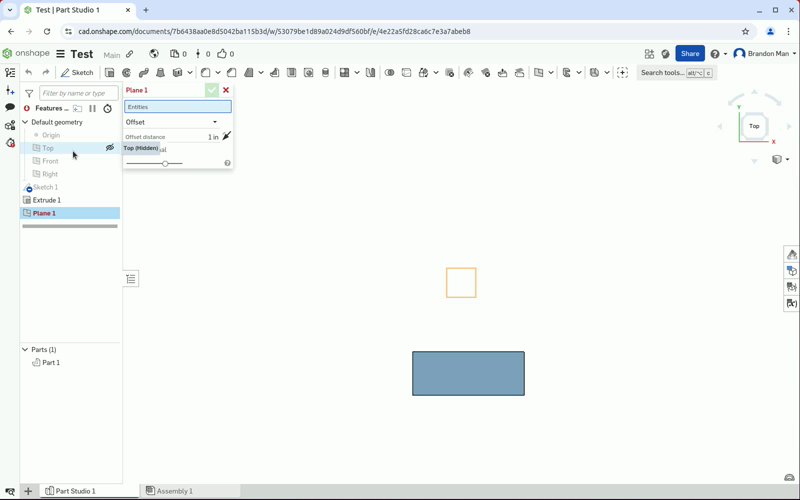
click(73, 150)
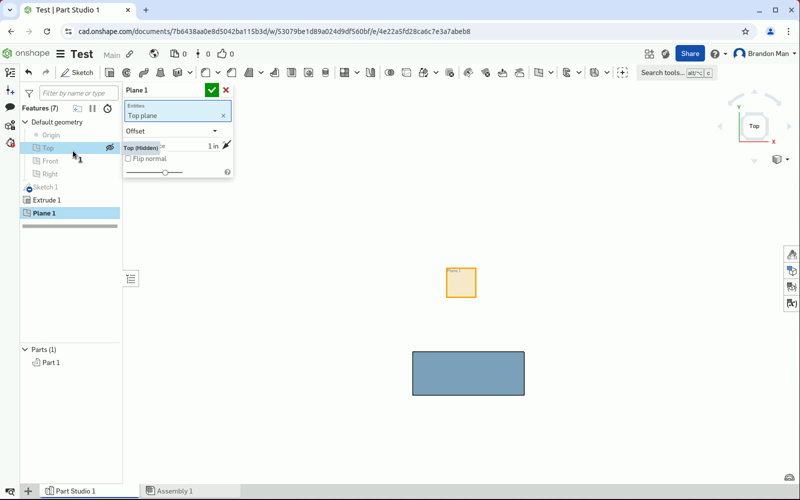
key(tab, 2)
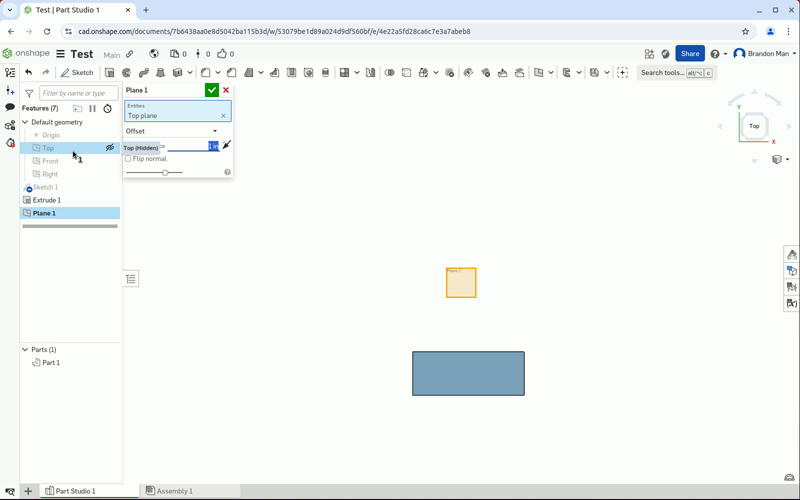
text(2.65)
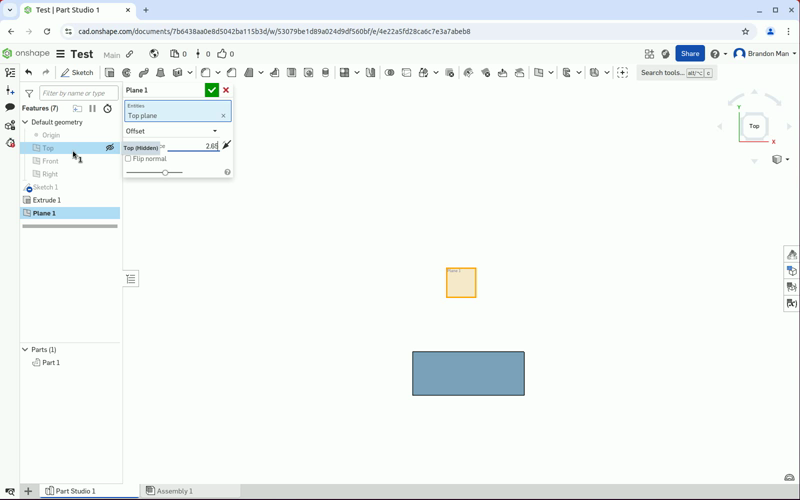
key(enter, 2)
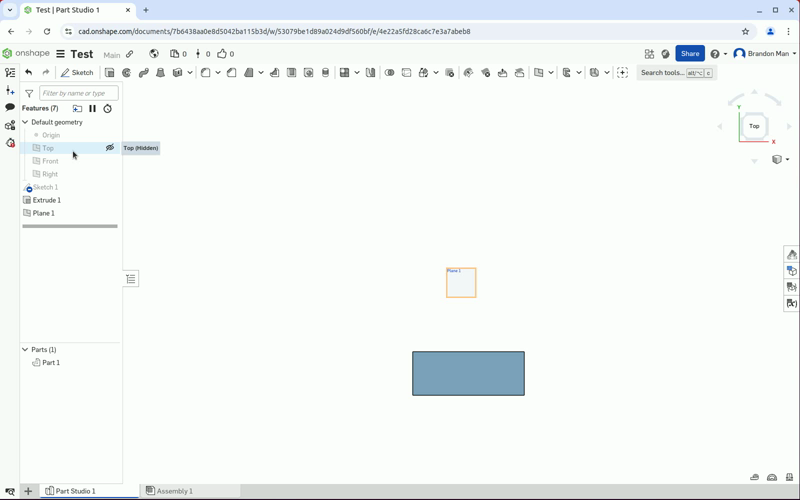
key(shift+s)
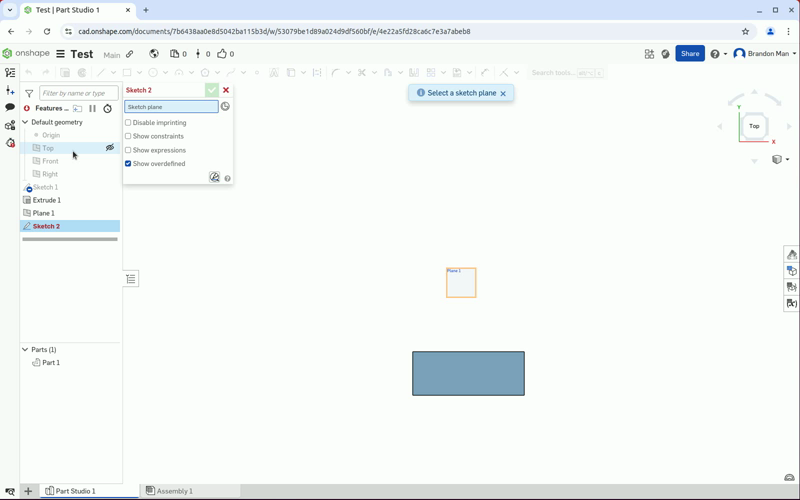
mouse_move(73, 215)
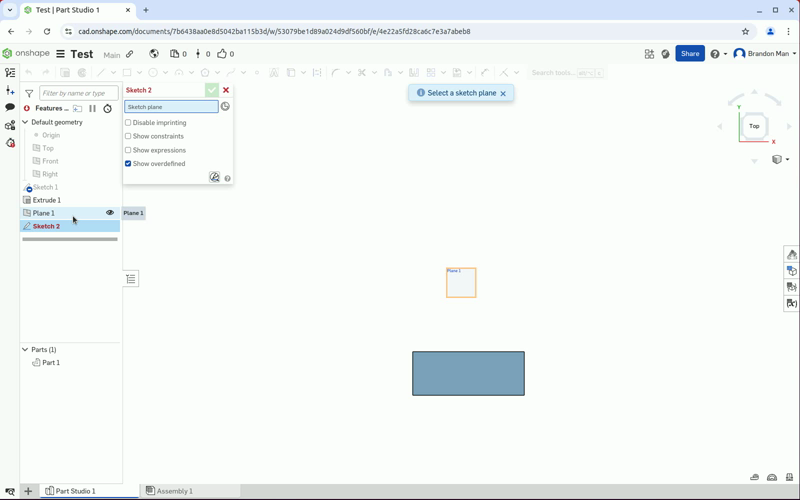
click(73, 215)
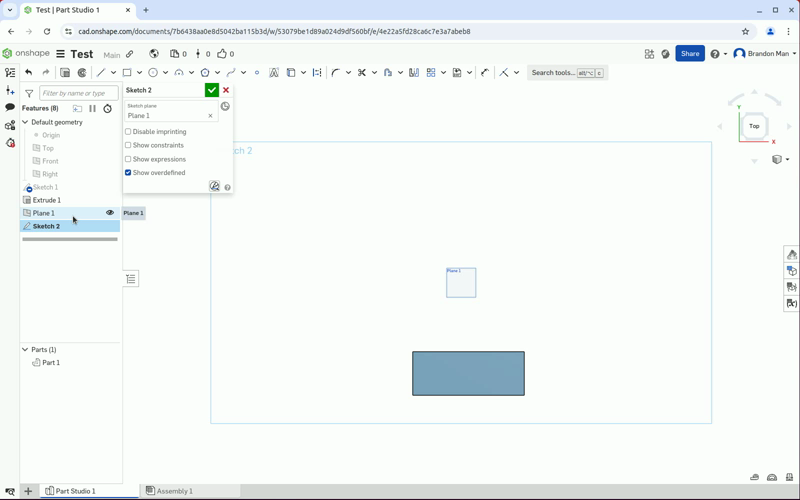
mouse_move(73, 352)
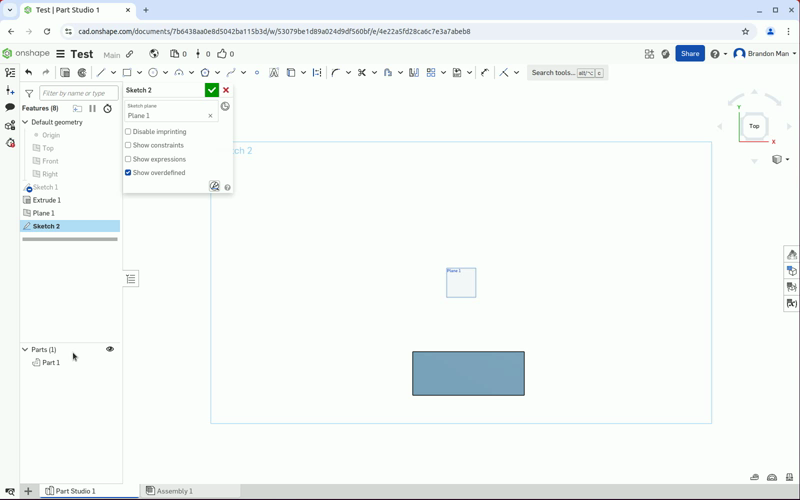
key(y)
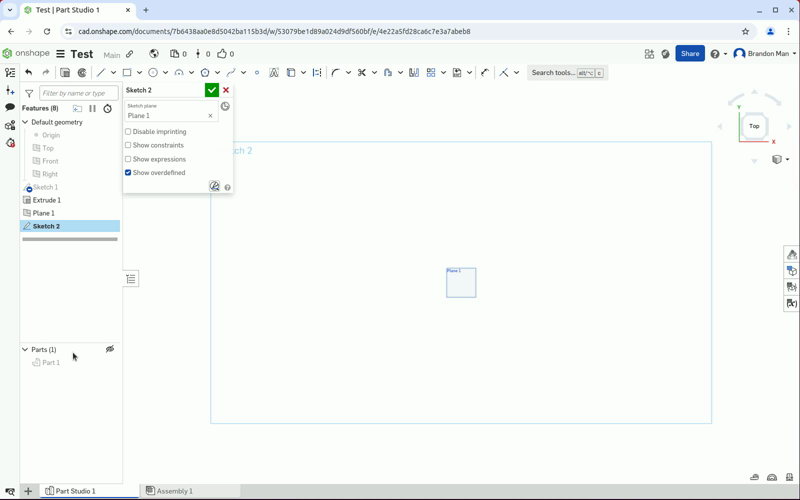
key(c)
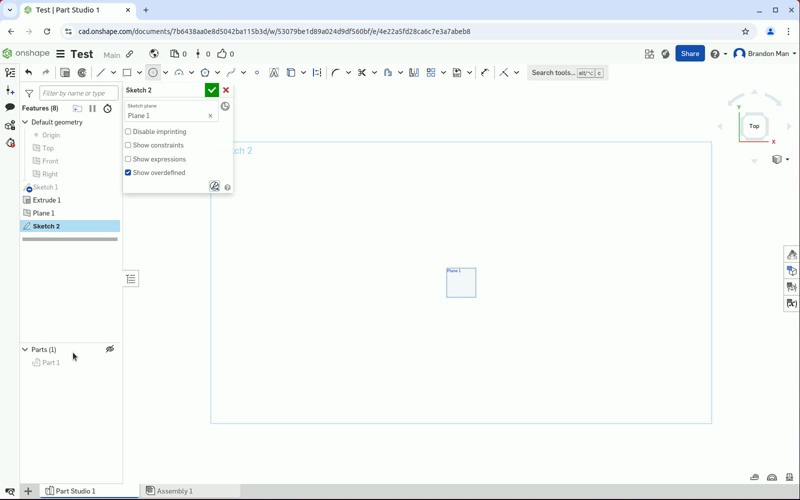
key_down(shift)
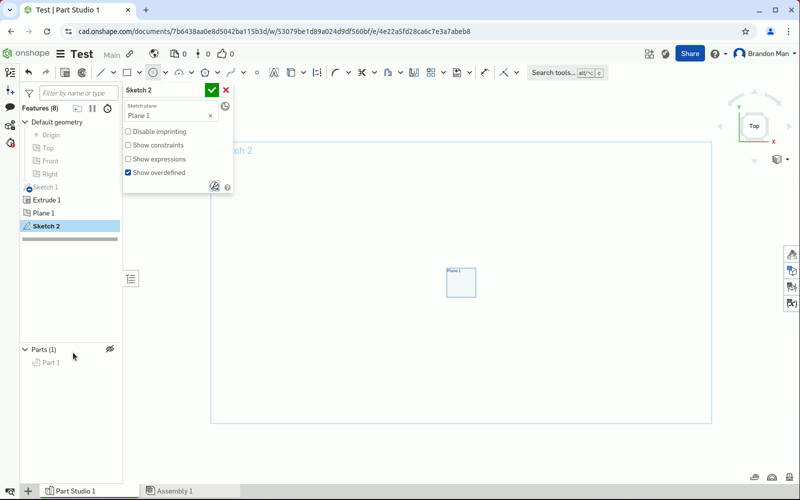
mouse_move(429, 373)
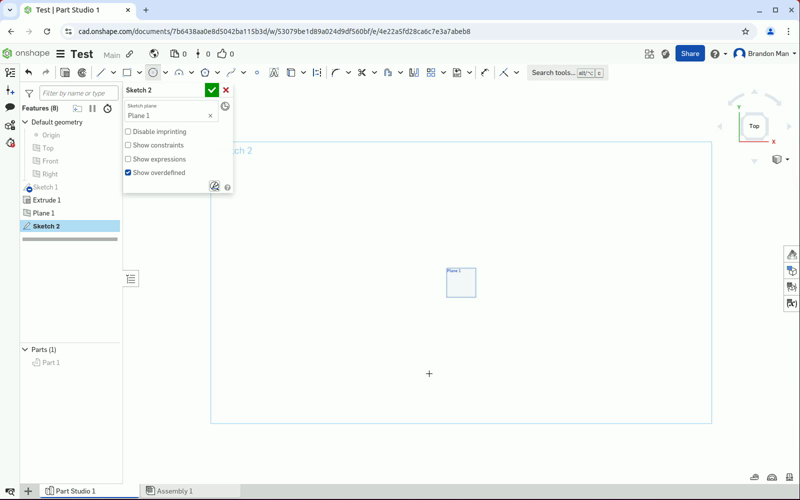
click(429, 373)
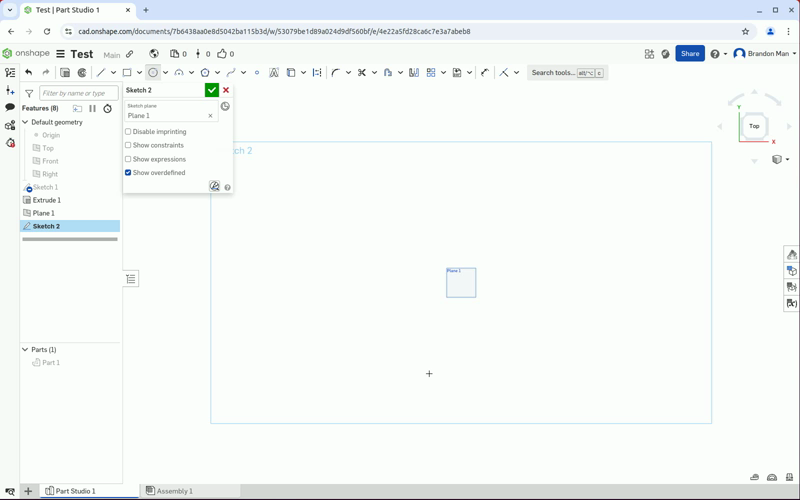
key_up(shift)
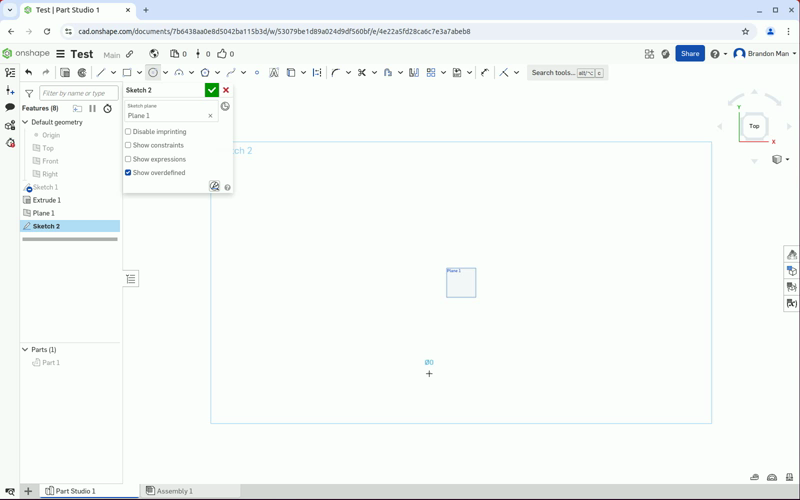
mouse_move(432, 373)
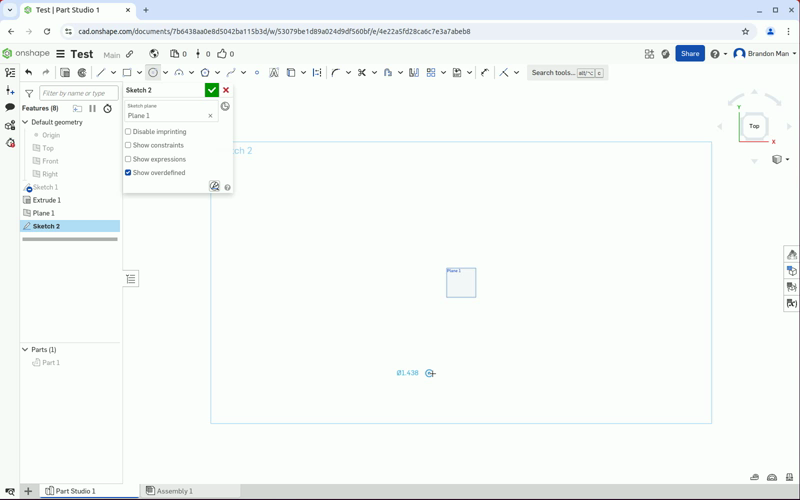
click(432, 373)
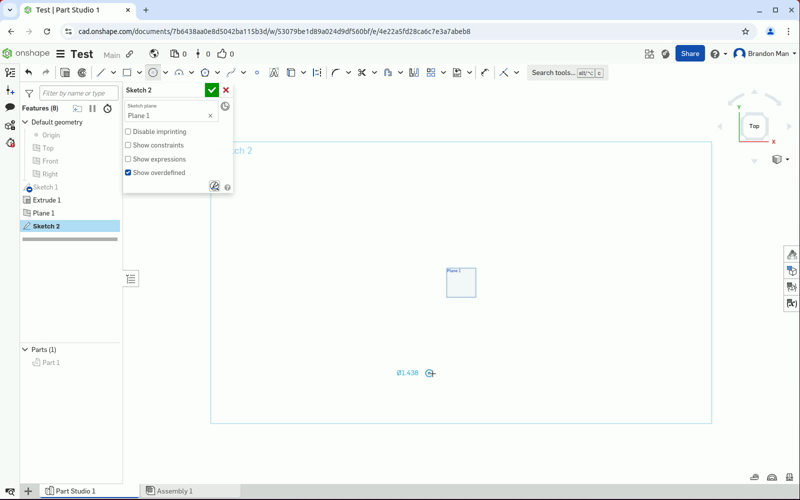
key(esc)
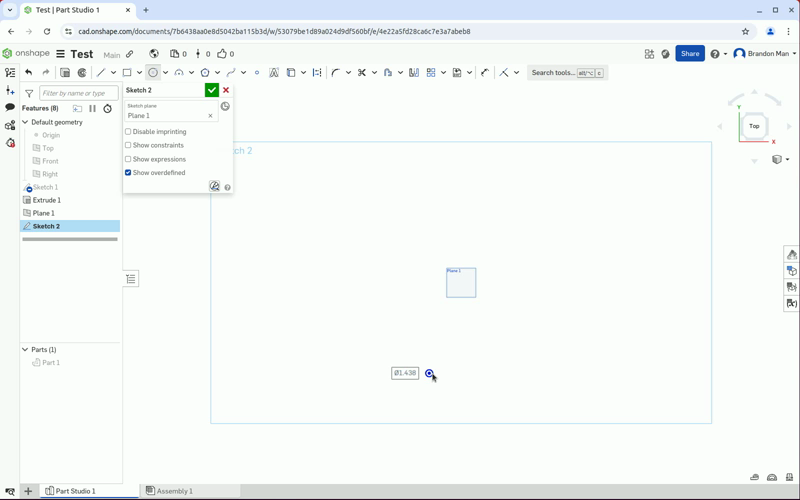
mouse_move(430, 375)
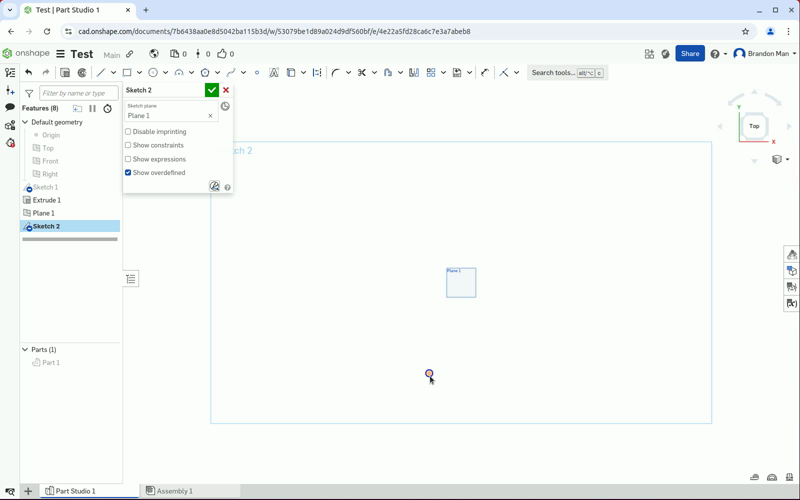
scroll(6)
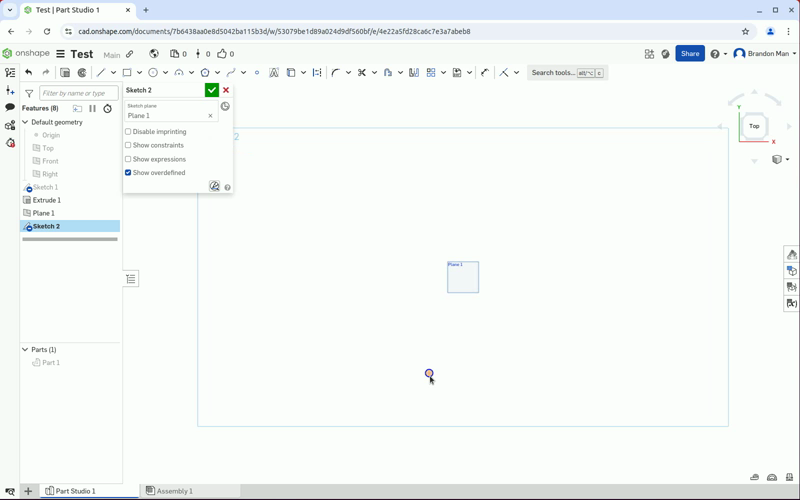
scroll(6)
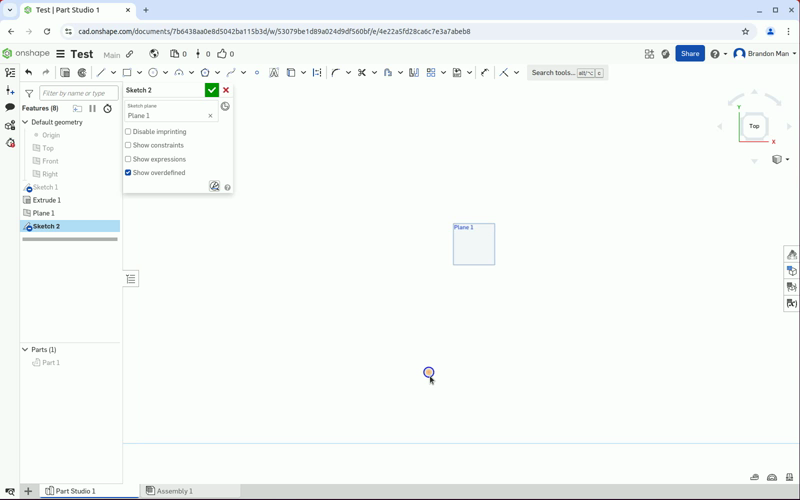
scroll(6)
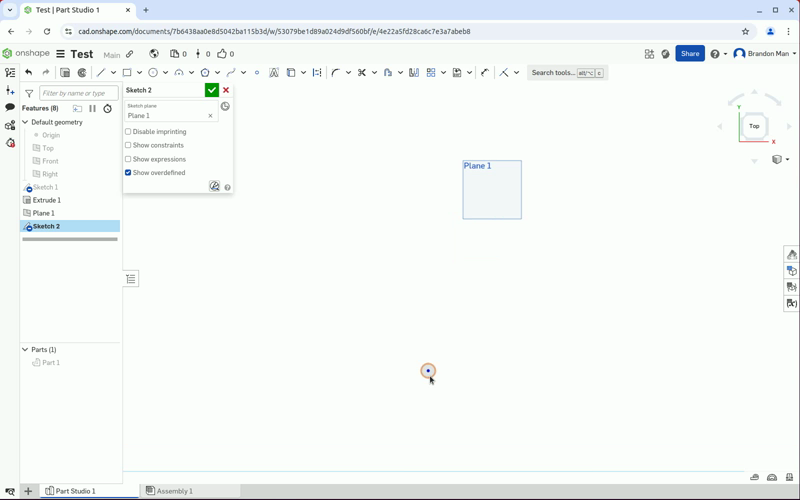
scroll(6)
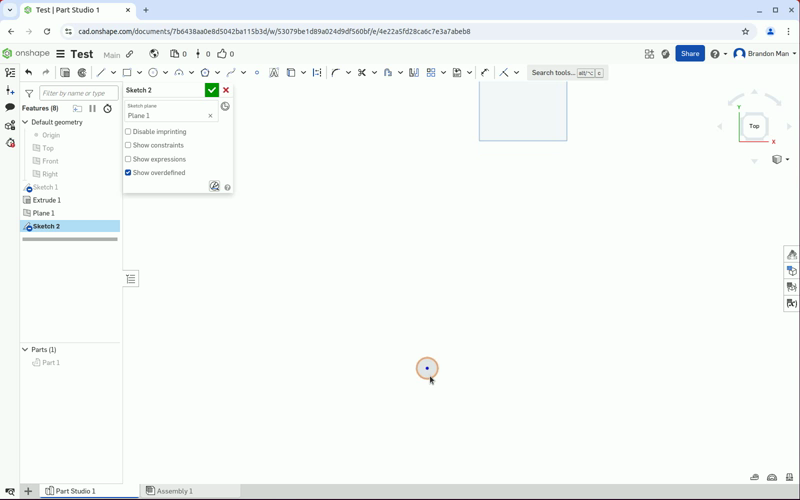
scroll(6)
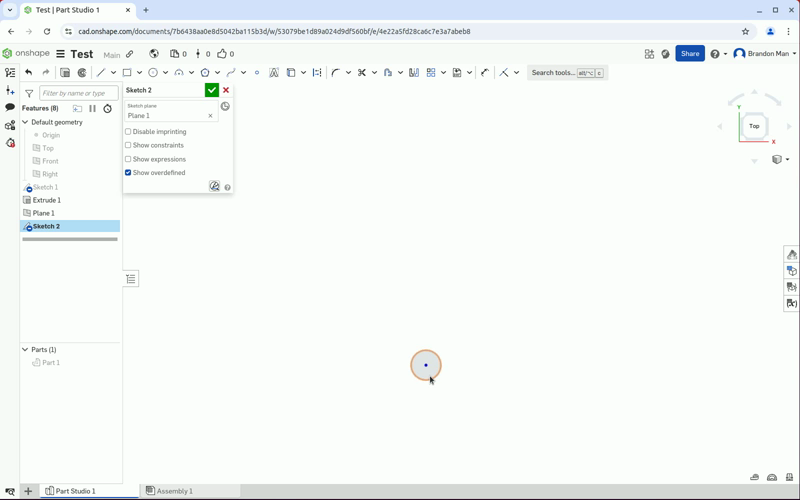
scroll(6)
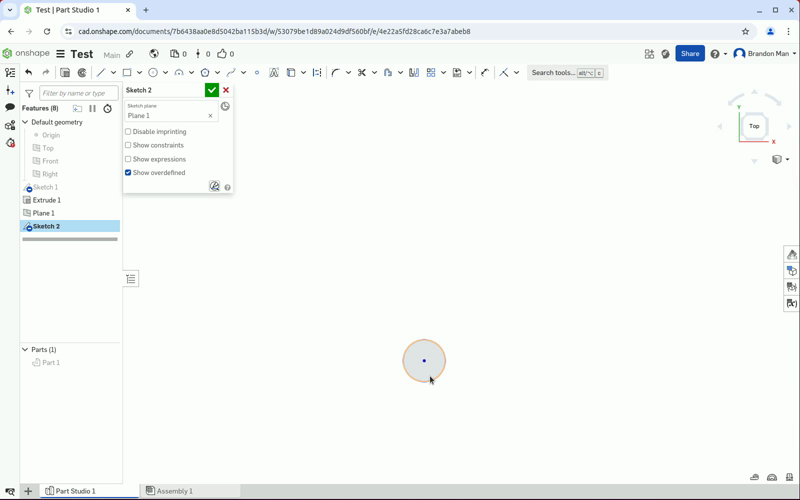
scroll(6)
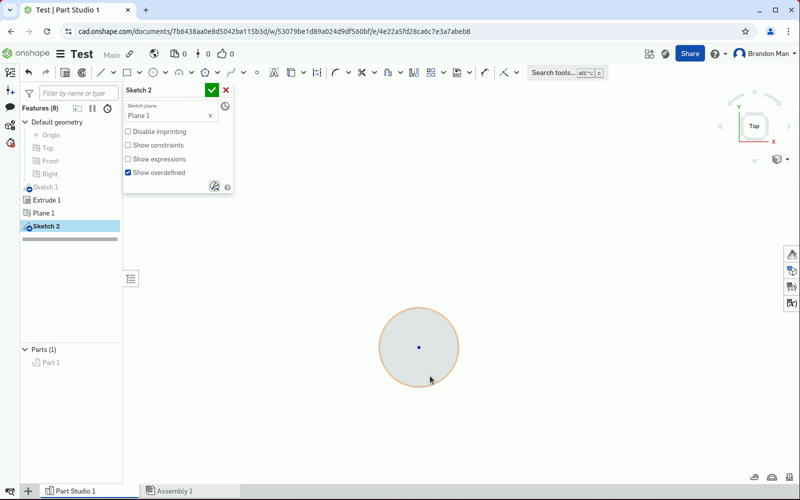
click(430, 375)
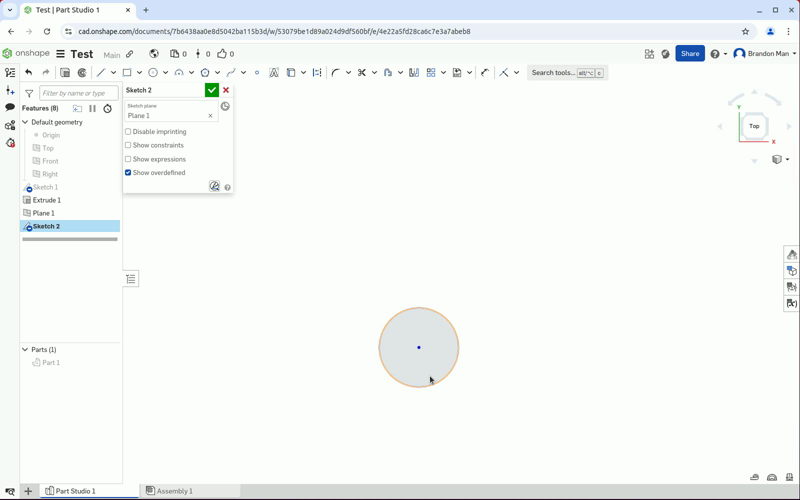
scroll(-6)
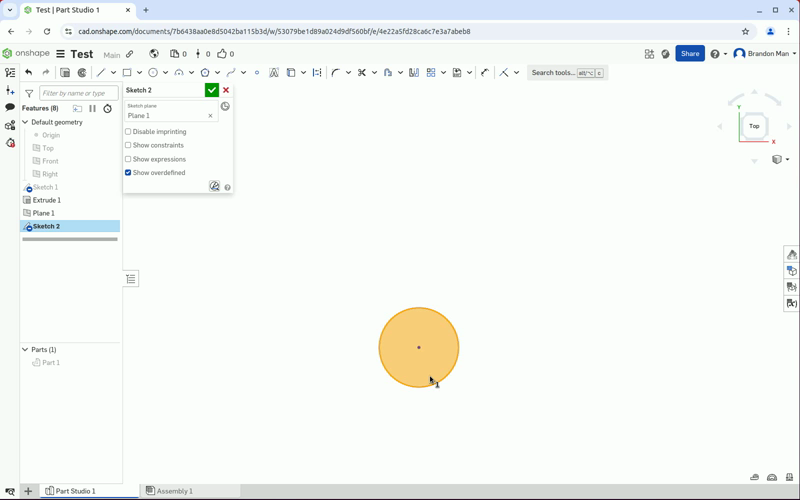
scroll(-6)
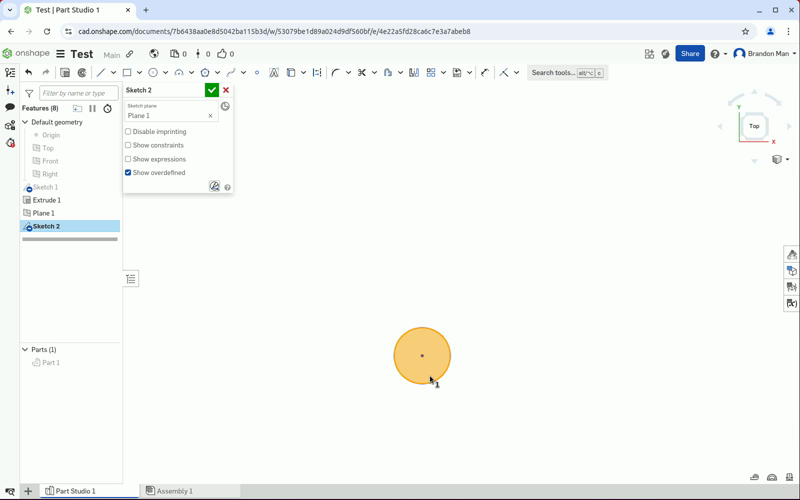
scroll(-6)
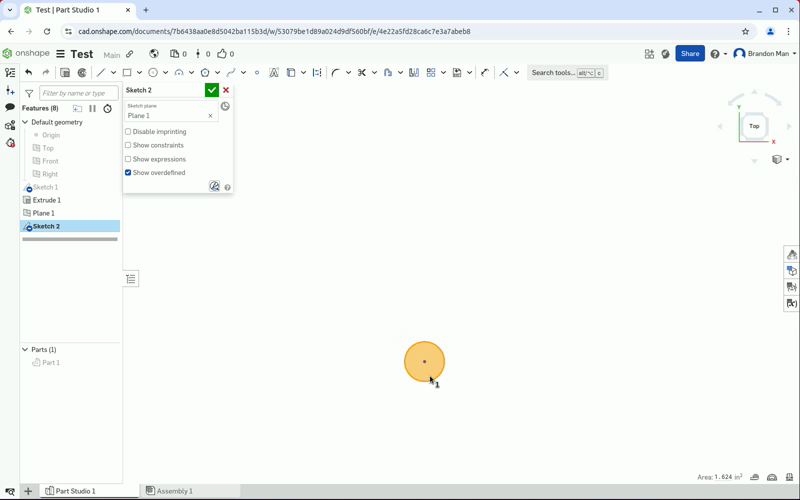
scroll(-6)
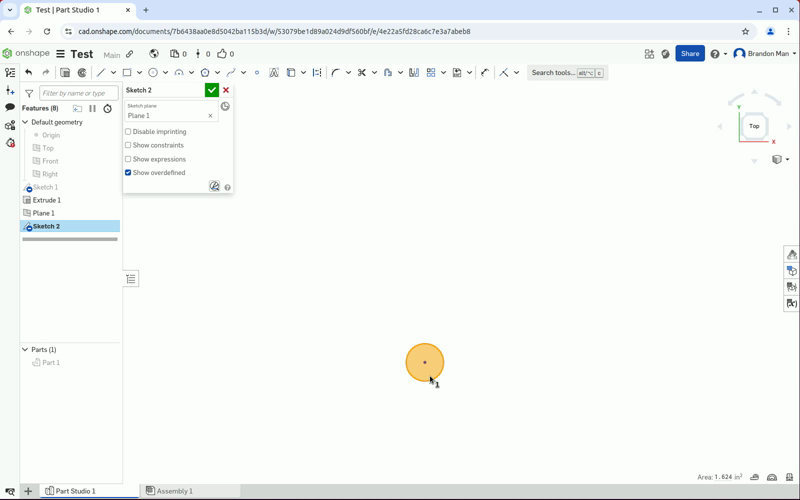
scroll(-6)
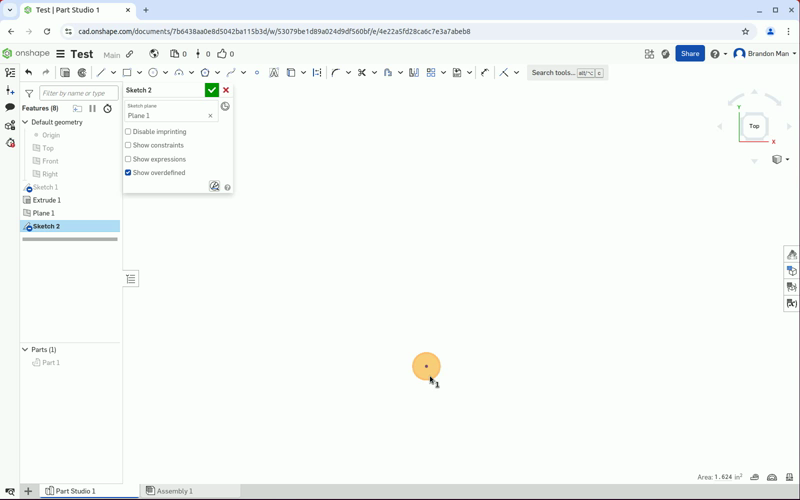
scroll(-6)
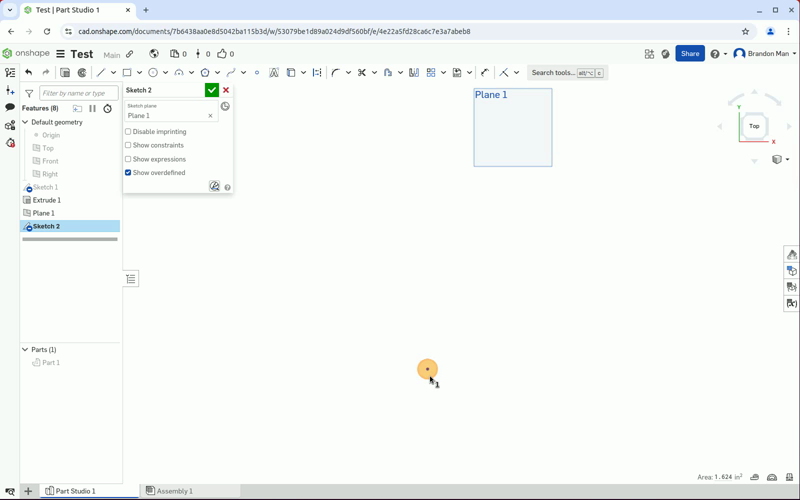
scroll(-6)
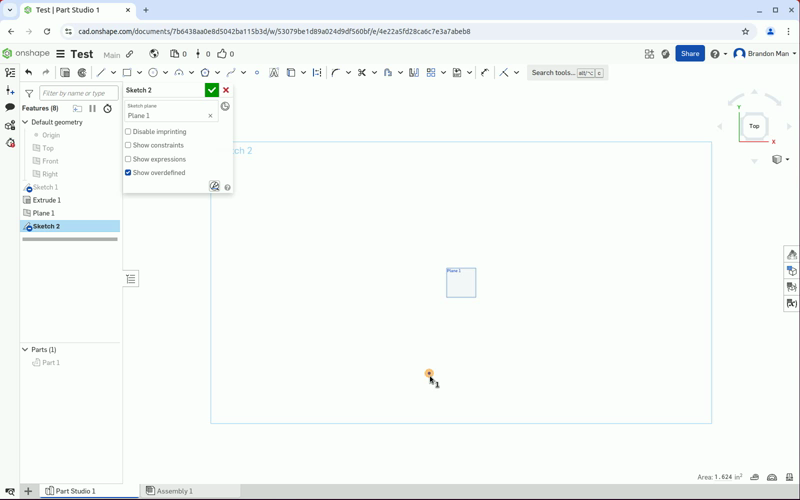
mouse_move(73, 352)
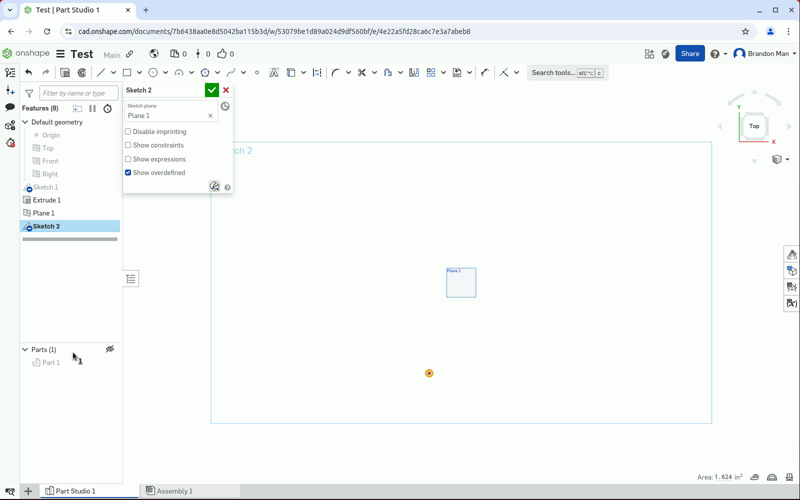
key(shift+y)
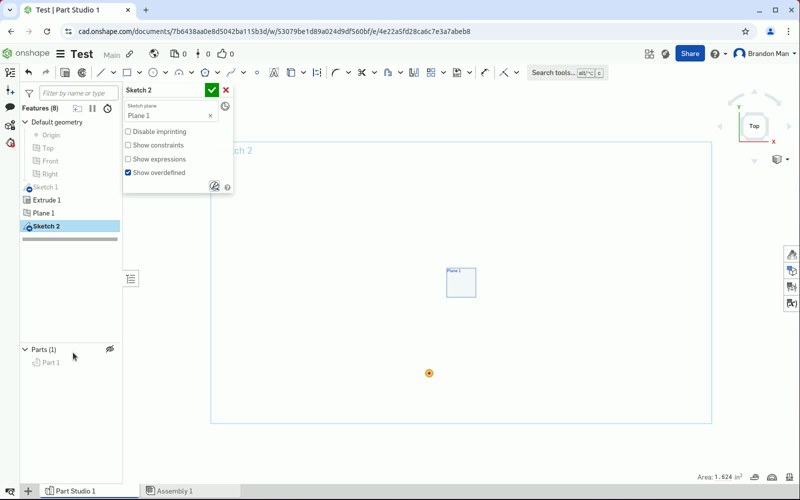
key(shift+e)
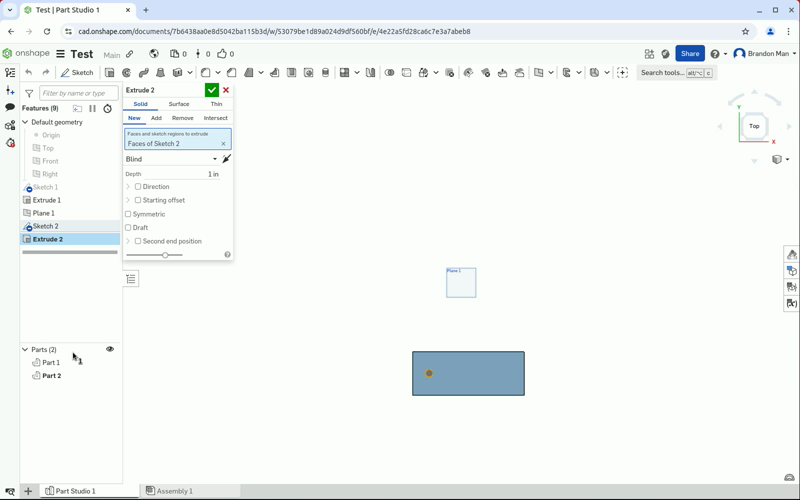
mouse_move(143, 106)
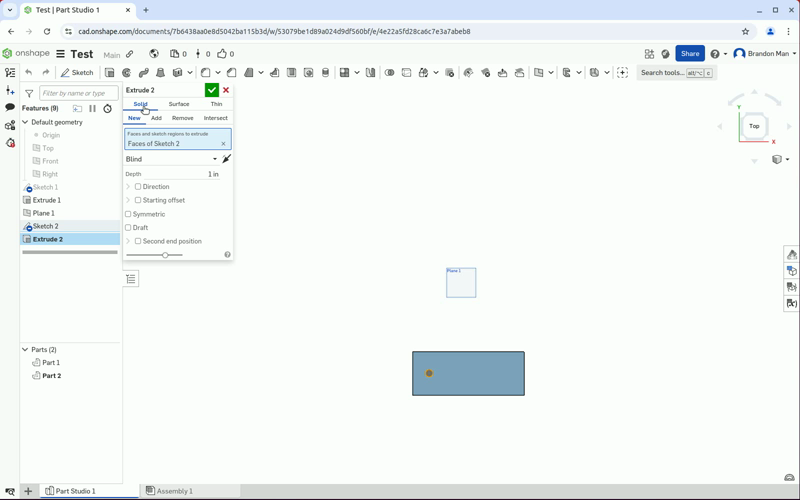
click(143, 106)
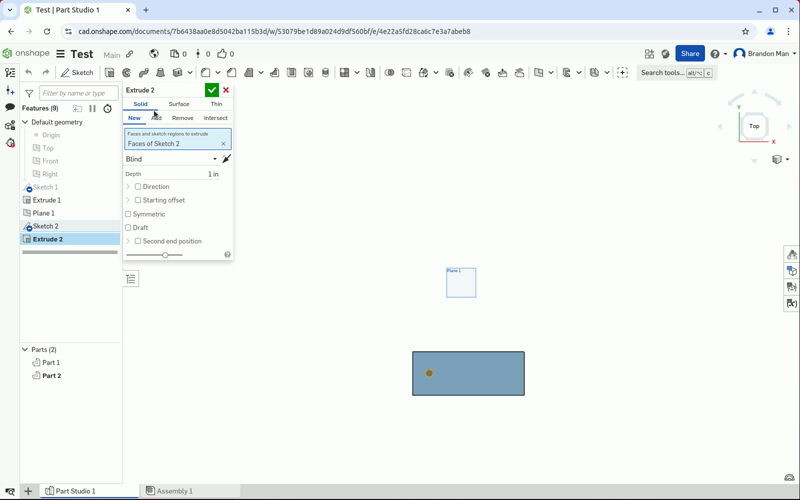
mouse_move(186, 120)
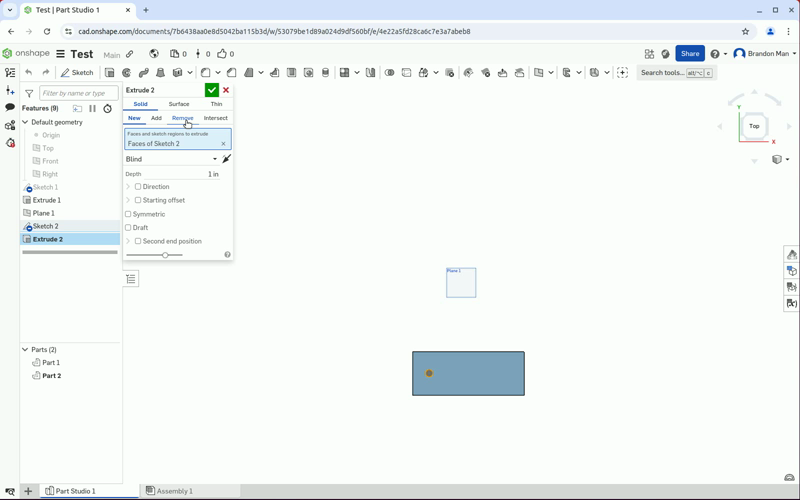
click(186, 120)
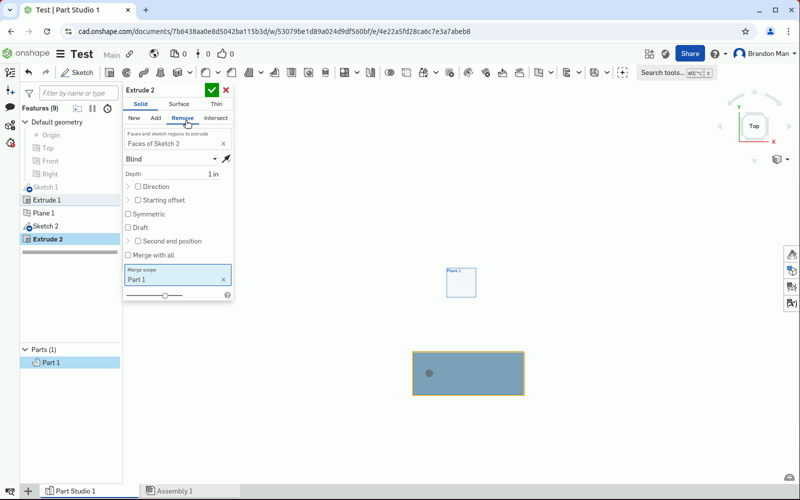
key(tab, 4)
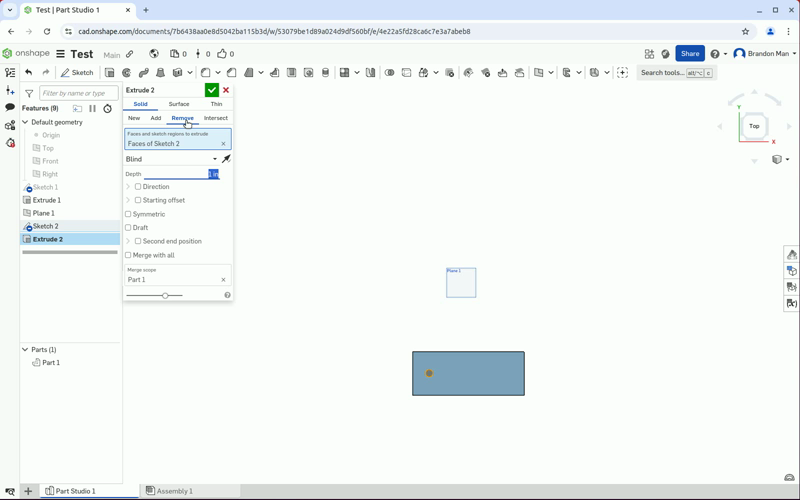
text(8.425)
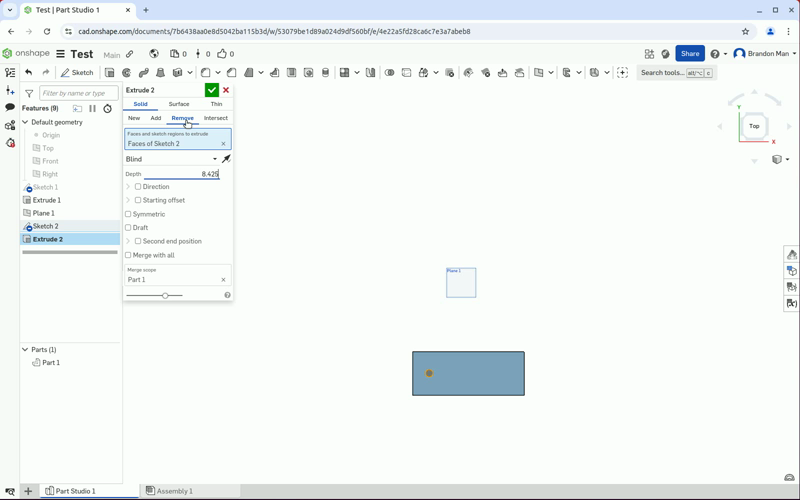
key(tab, 6)
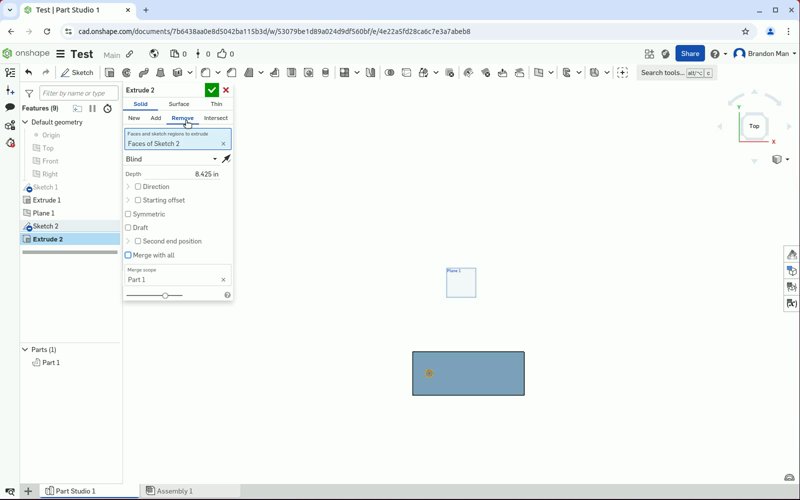
key(space)
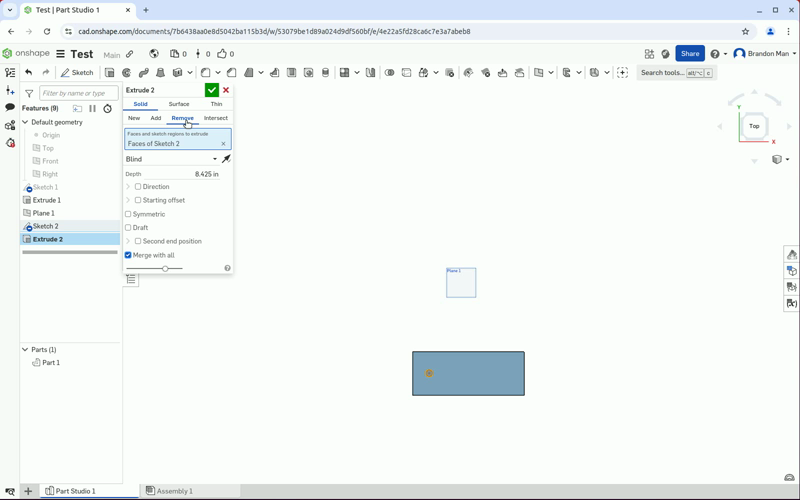
key(enter)
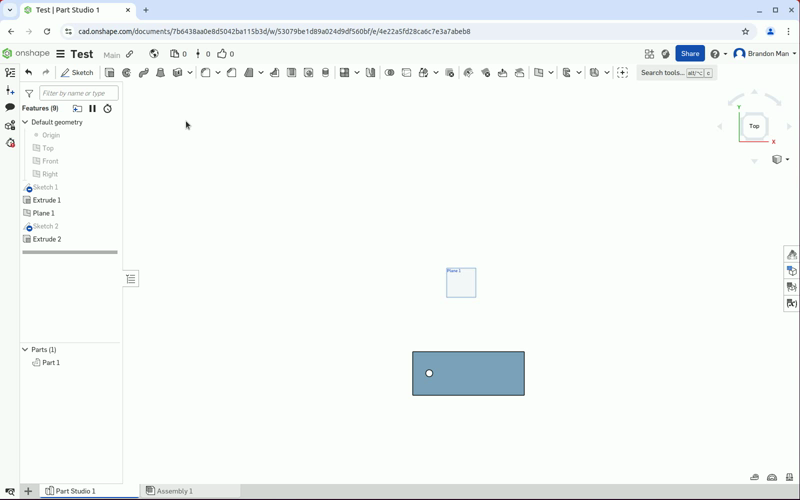
key(shift+h)
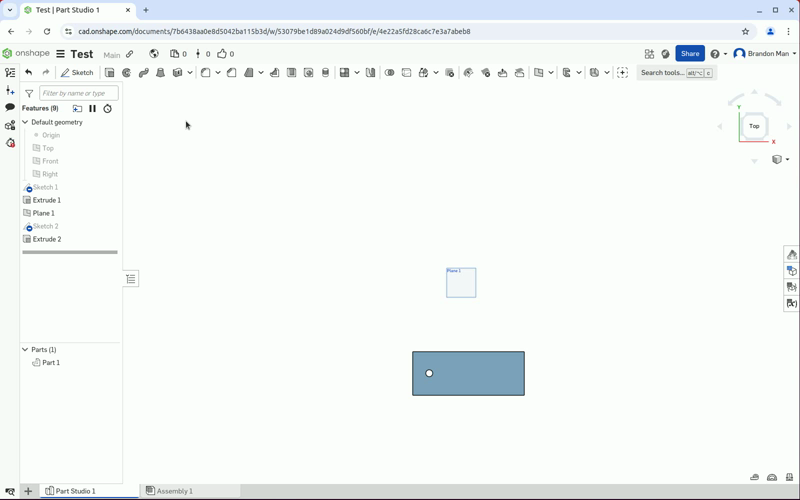
key(shift+h)
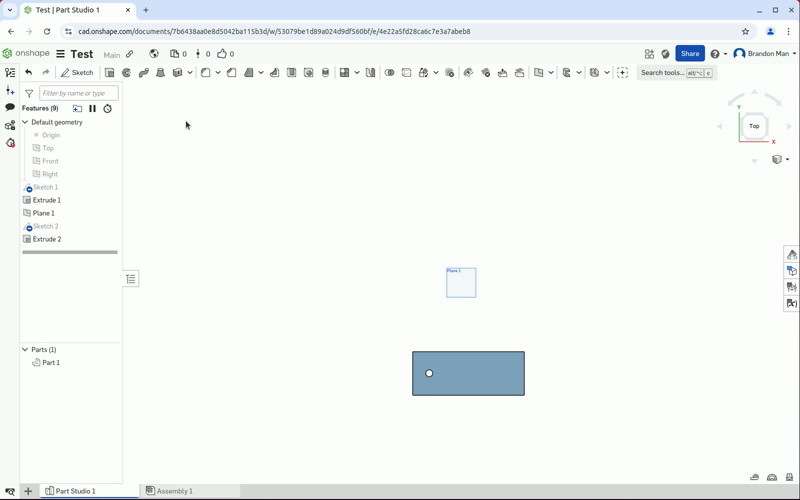
mouse_move(73, 189)
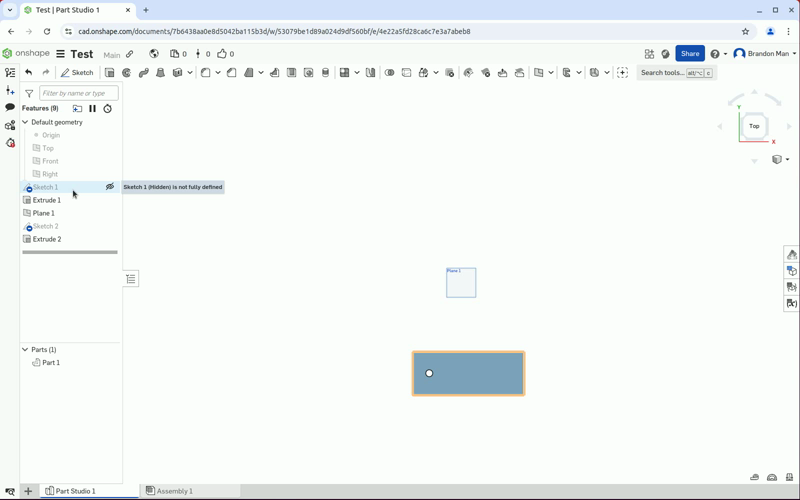
click(73, 189)
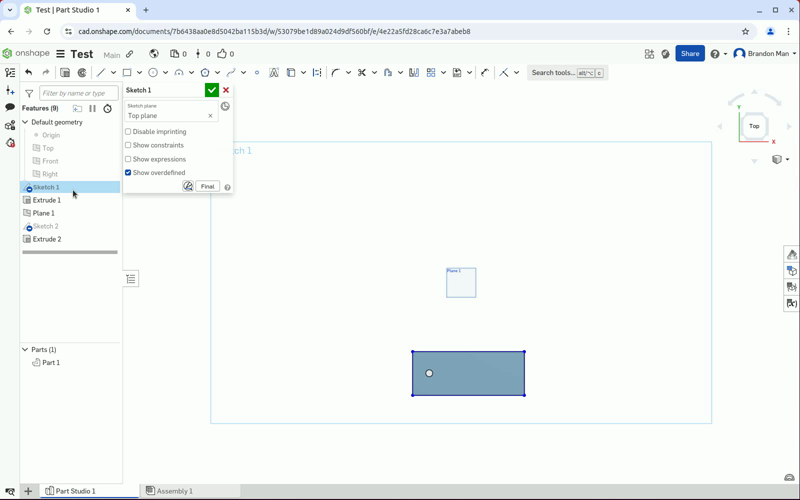
mouse_move(229, 92)
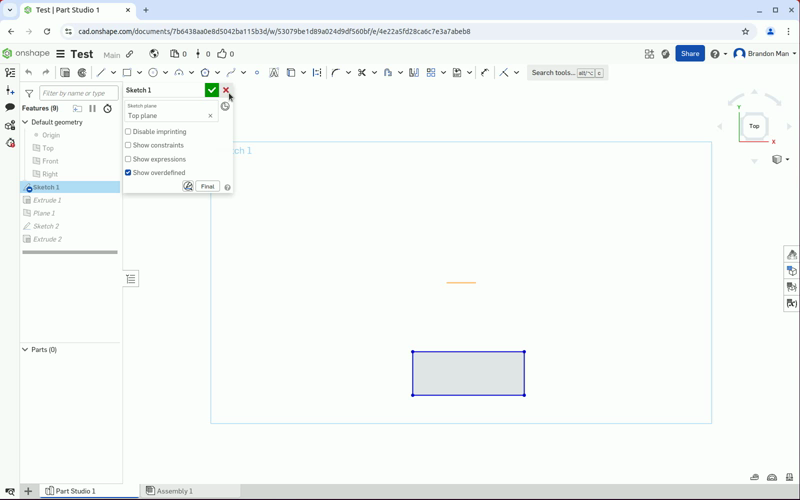
click(229, 92)
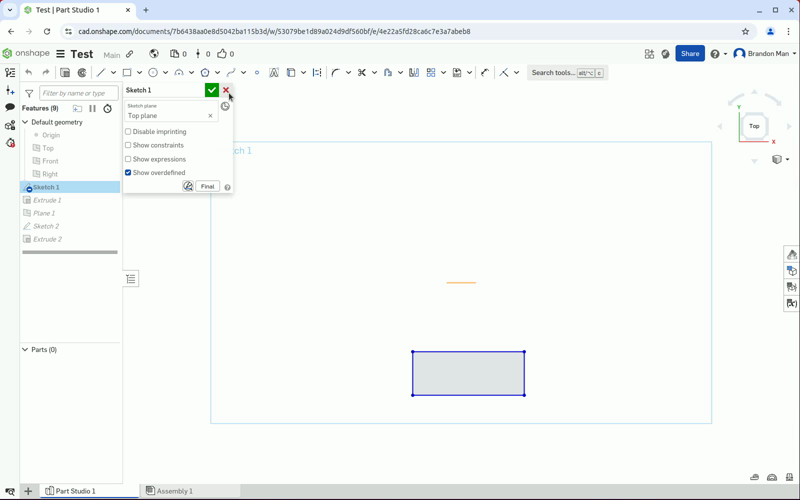
key(shift+s)
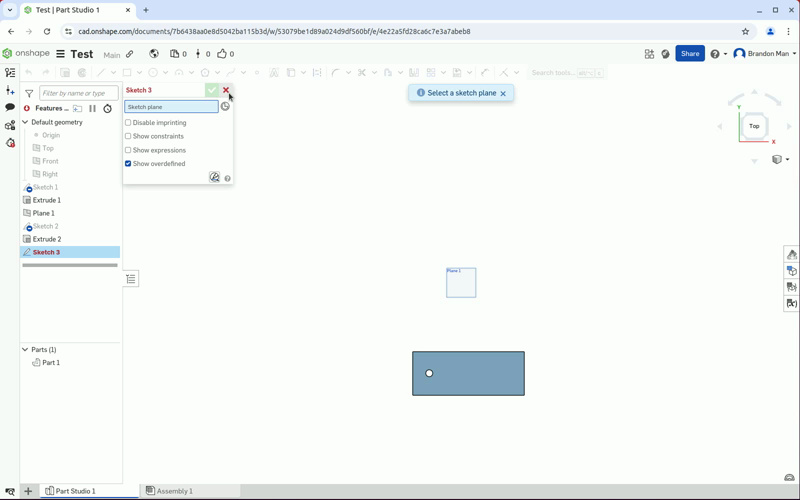
mouse_move(73, 215)
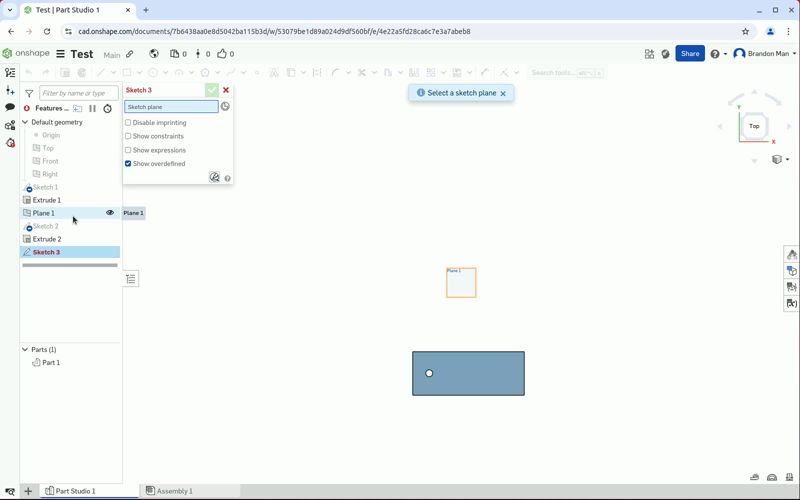
click(73, 215)
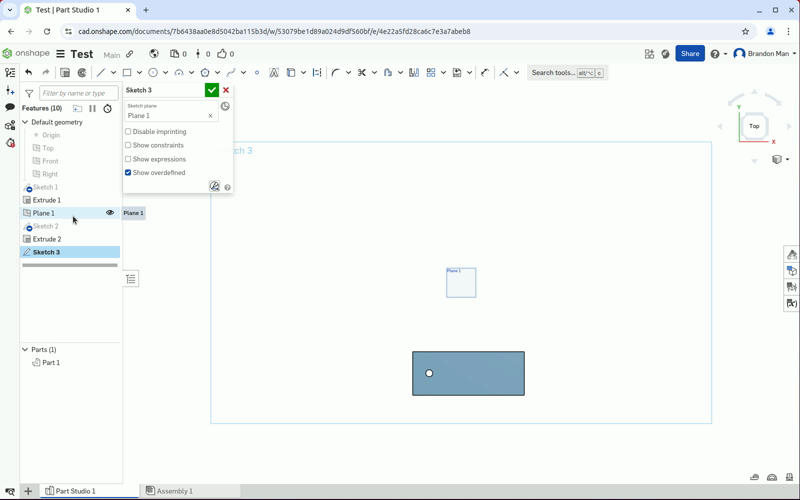
mouse_move(73, 352)
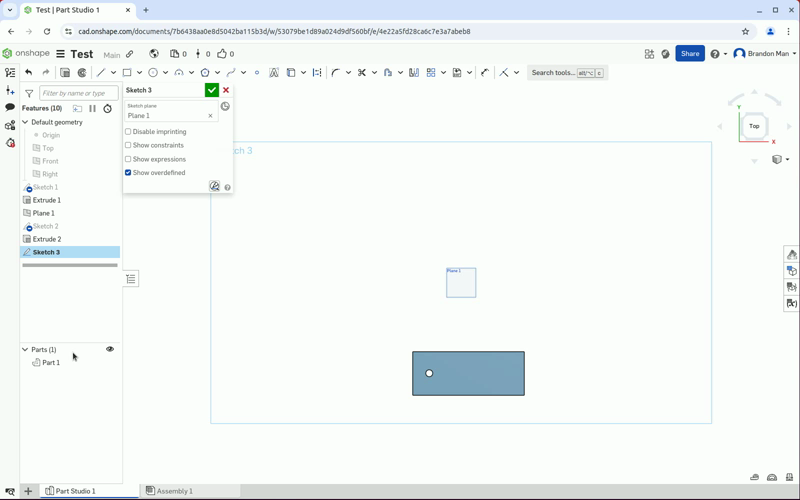
key(y)
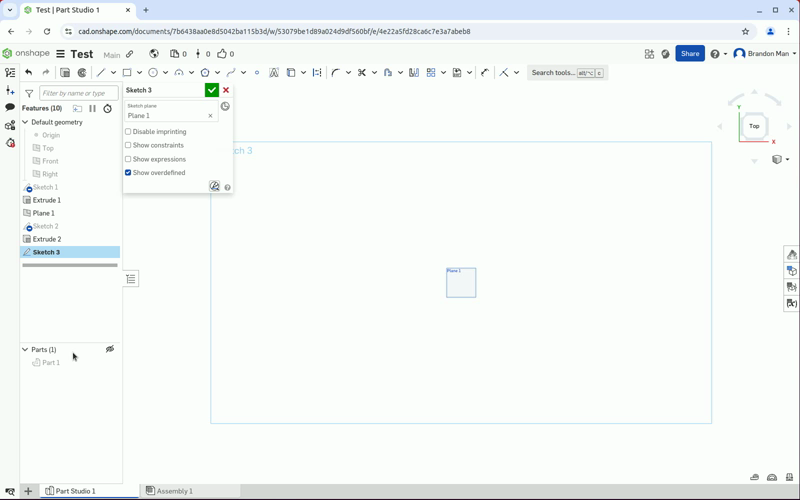
key(c)
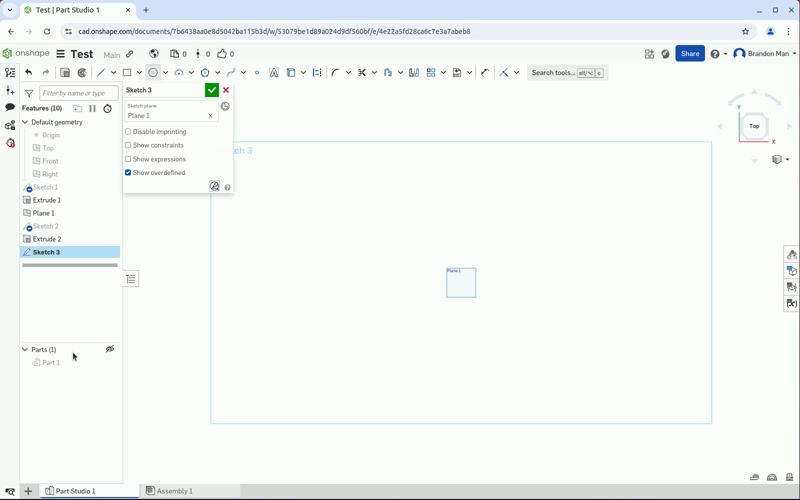
key_down(shift)
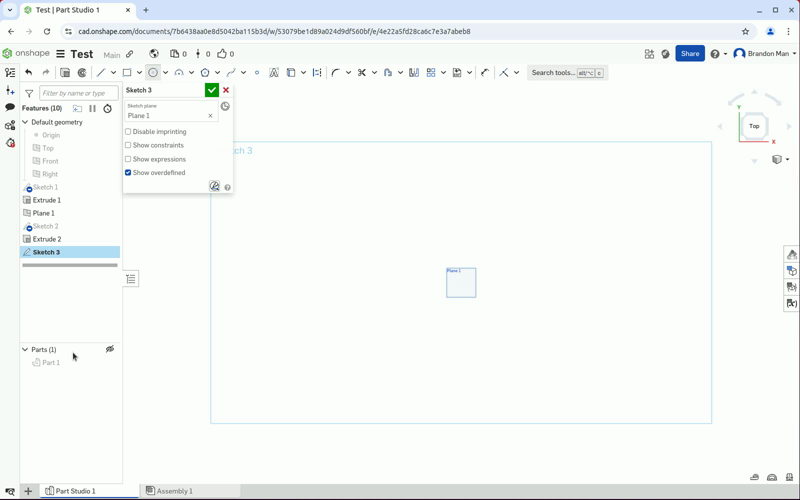
mouse_move(510, 373)
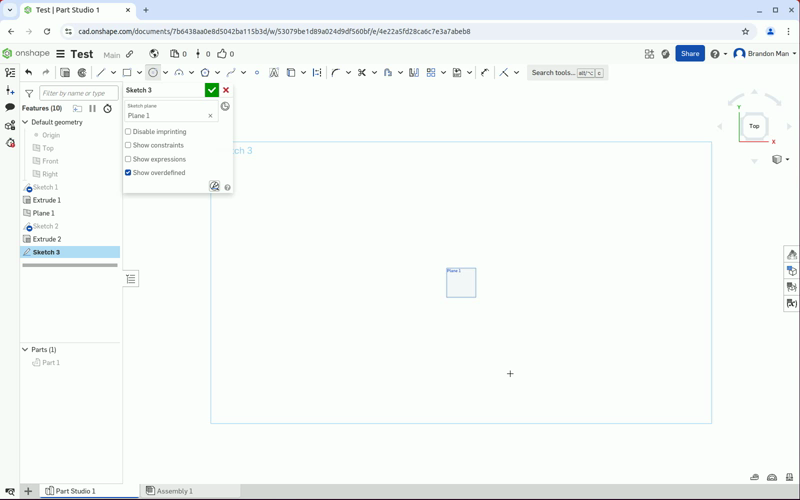
click(510, 373)
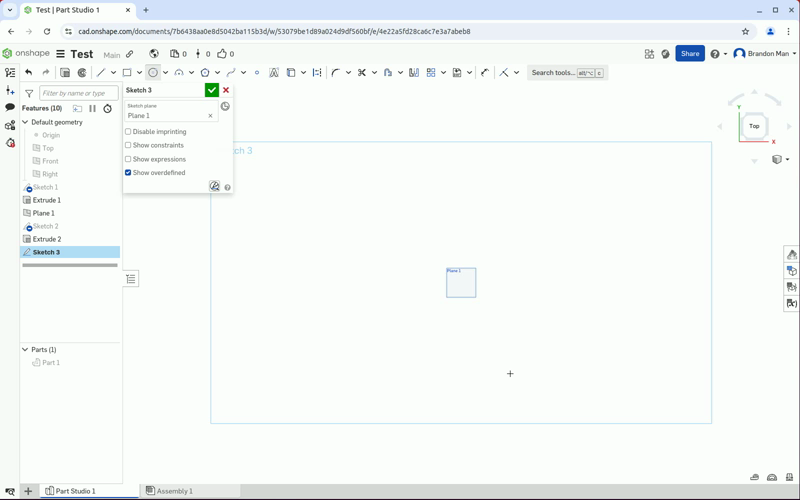
key_up(shift)
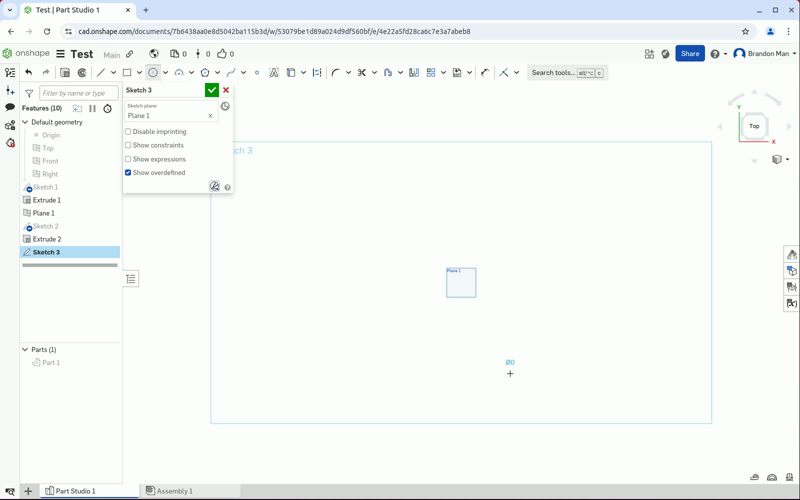
mouse_move(513, 373)
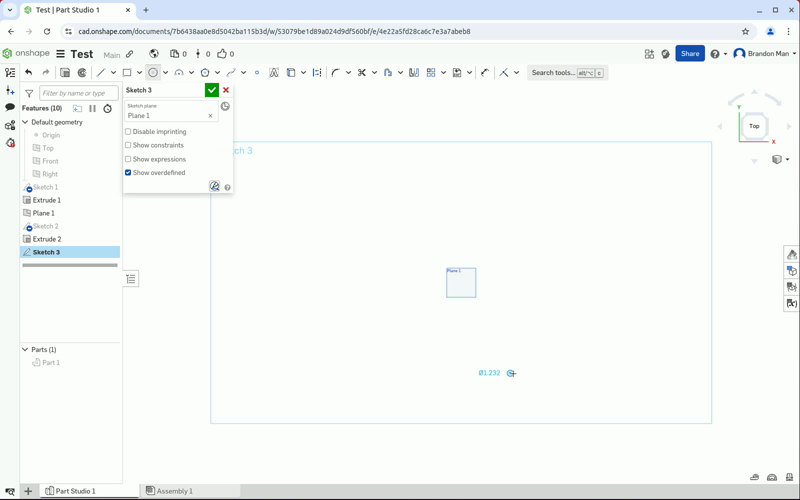
click(513, 373)
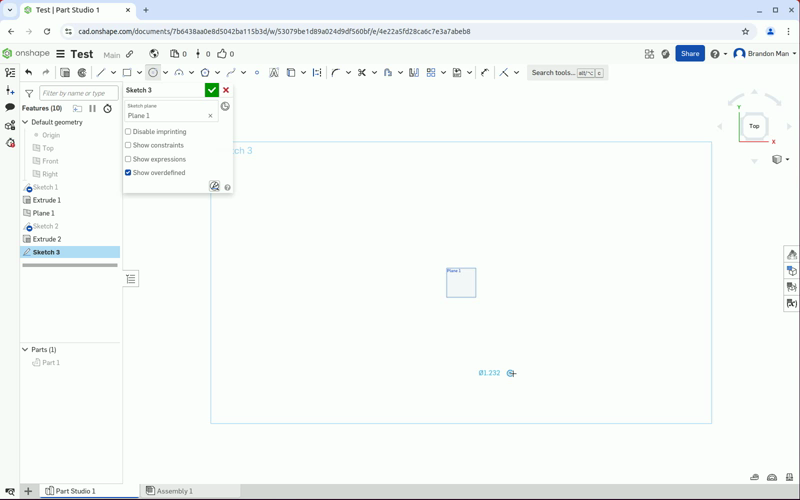
key(esc)
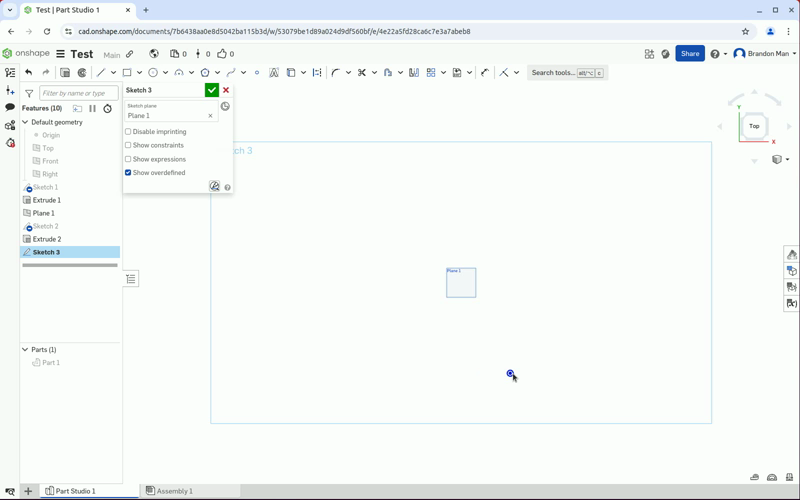
mouse_move(512, 372)
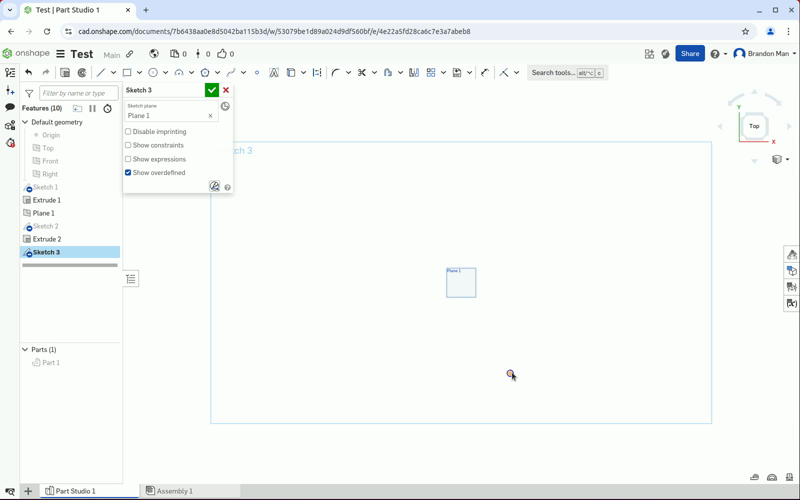
scroll(6)
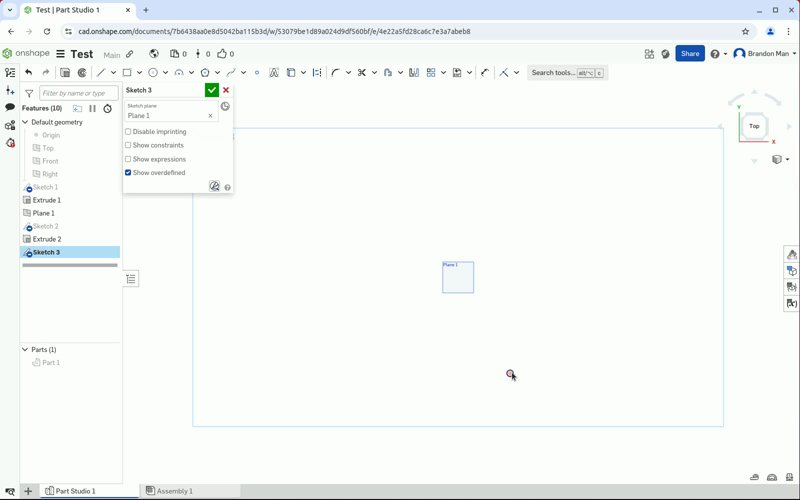
scroll(6)
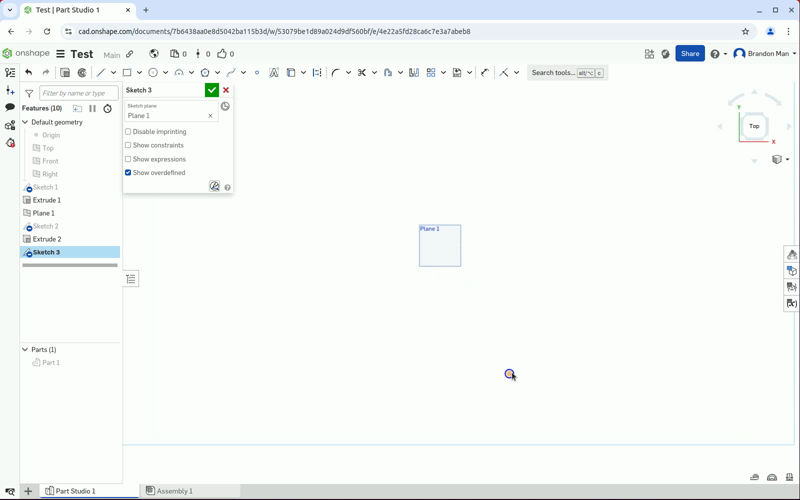
scroll(6)
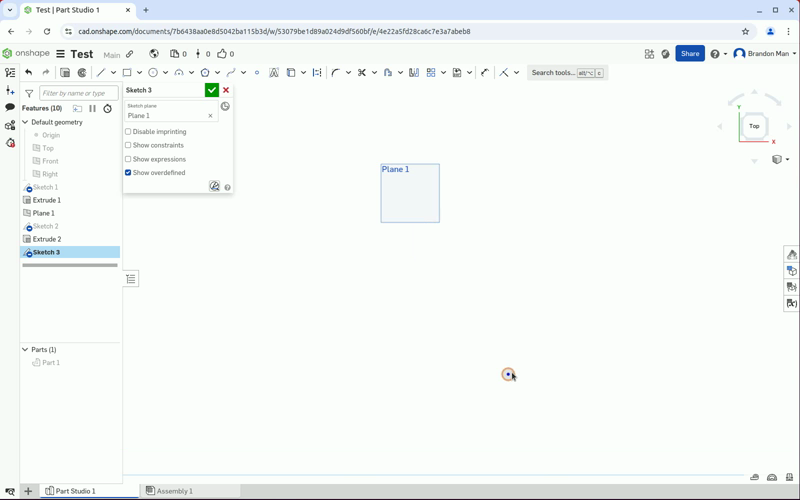
scroll(6)
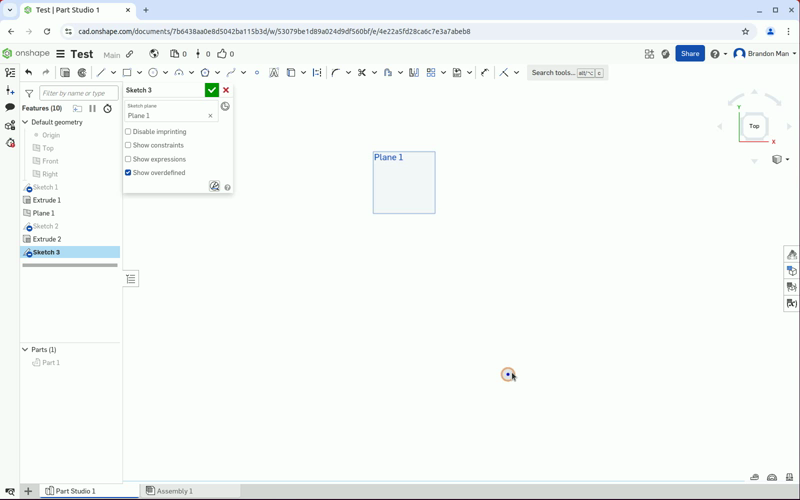
scroll(6)
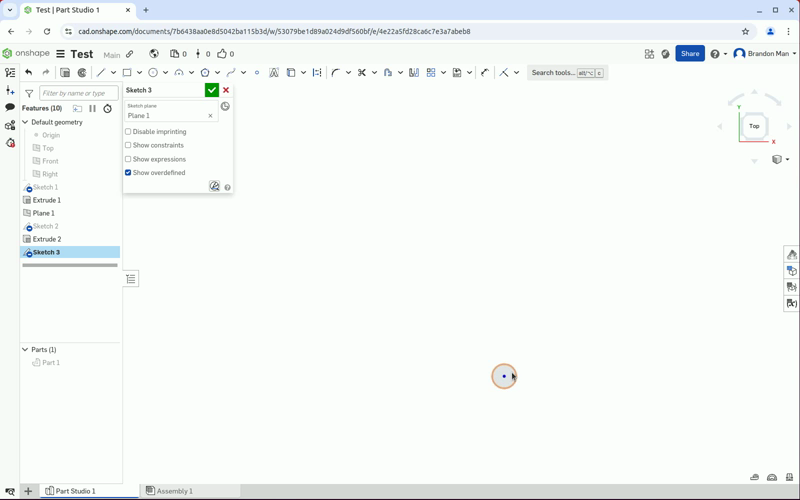
scroll(6)
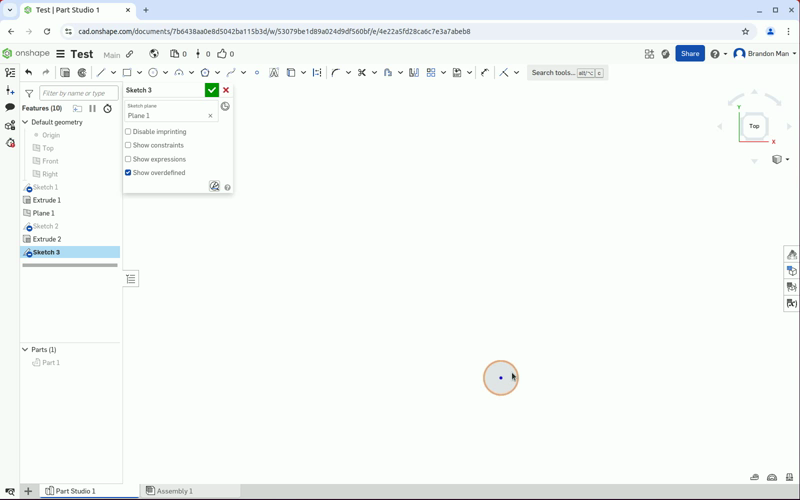
scroll(6)
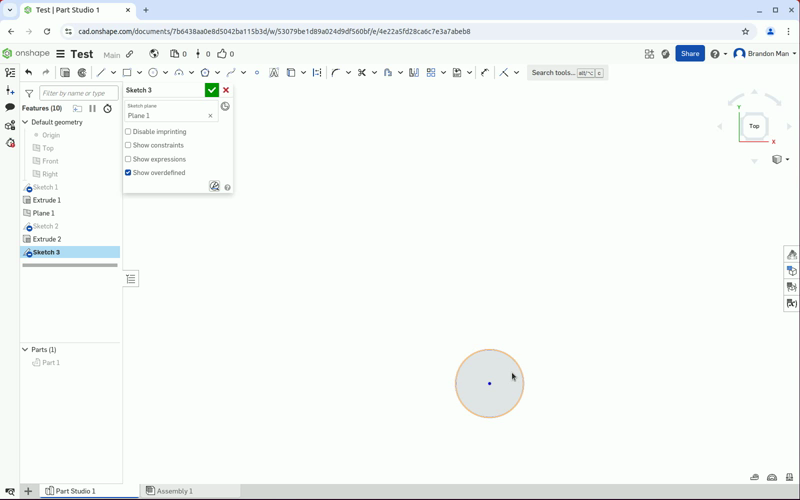
click(512, 372)
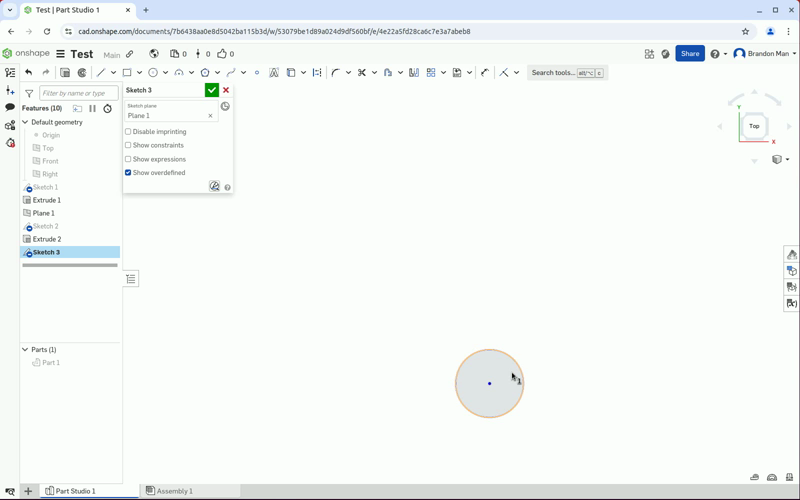
scroll(-6)
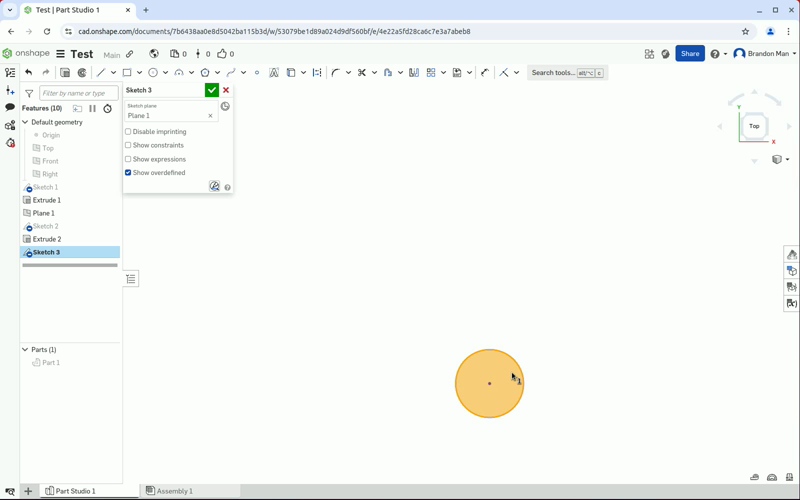
scroll(-6)
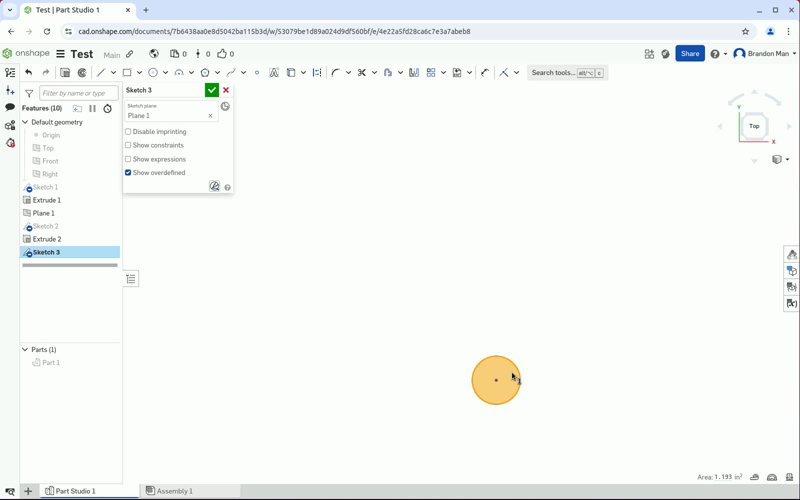
scroll(-6)
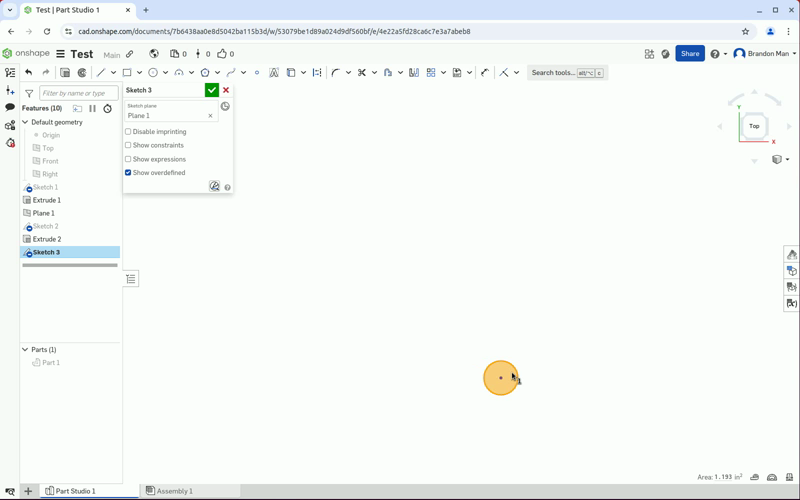
scroll(-6)
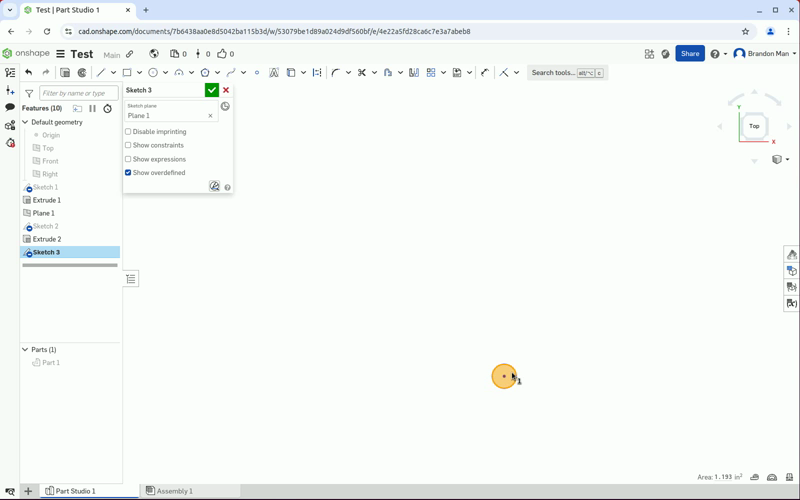
scroll(-6)
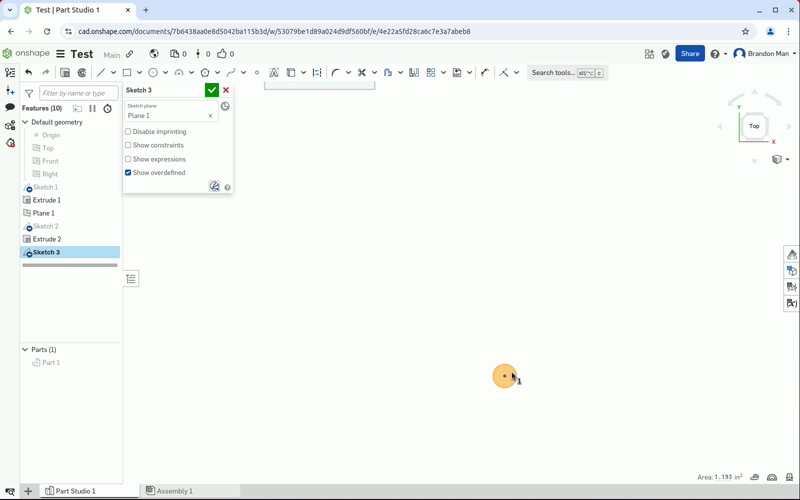
scroll(-6)
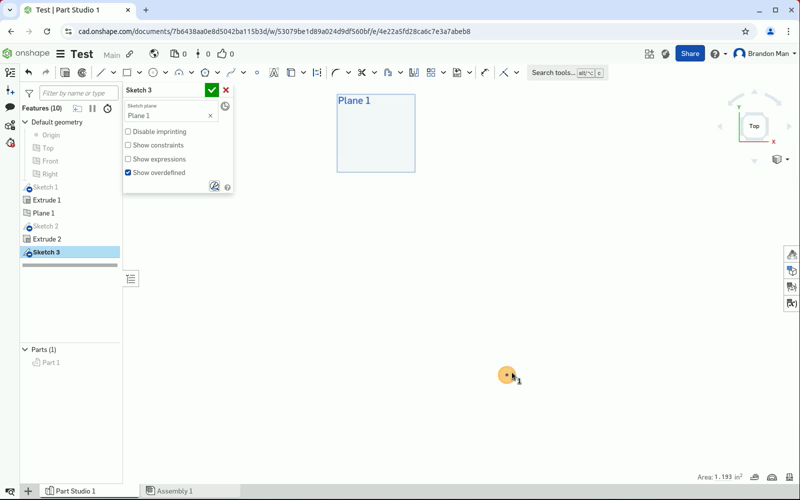
scroll(-6)
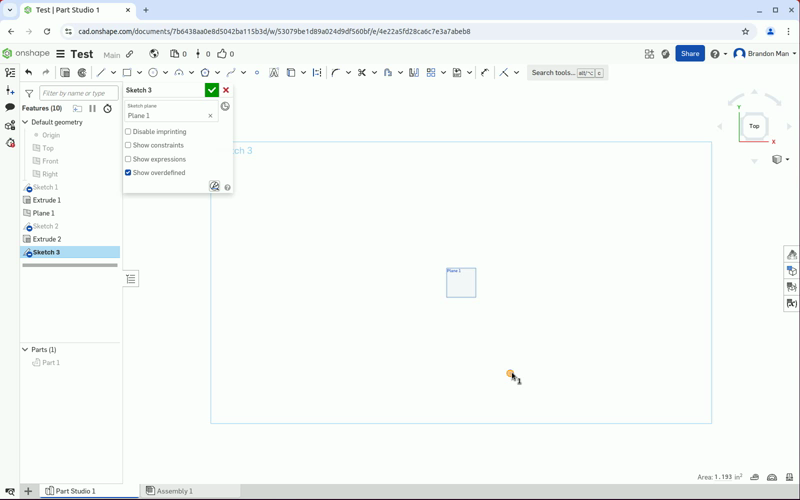
mouse_move(73, 352)
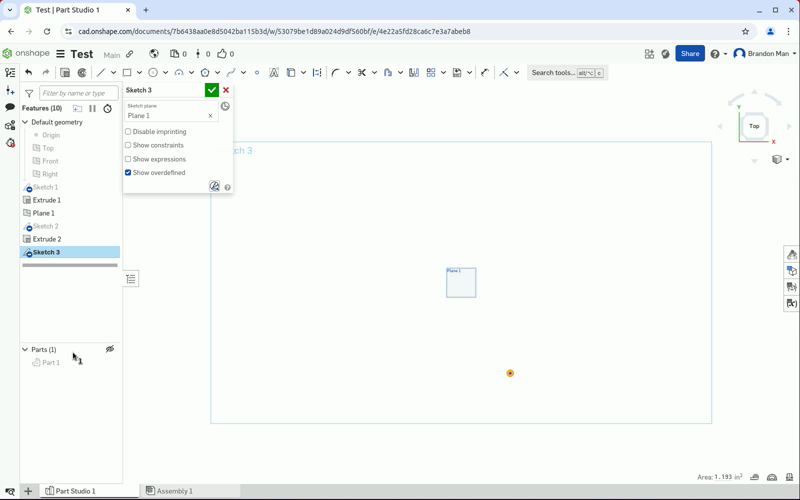
key(shift+y)
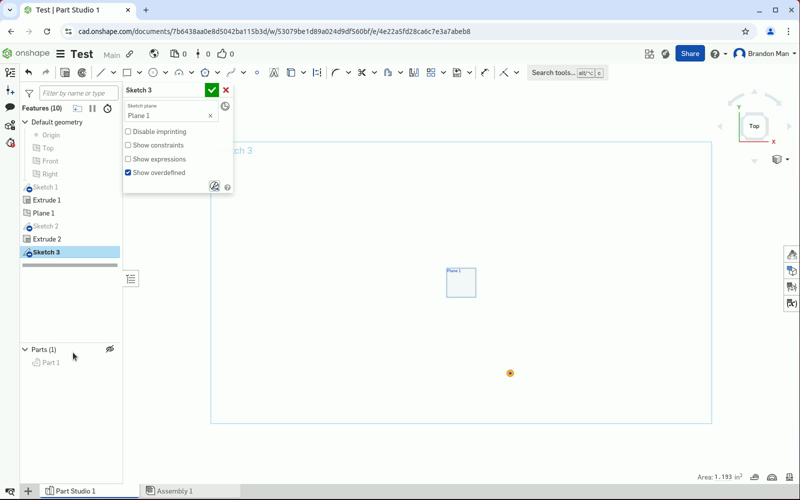
key(shift+e)
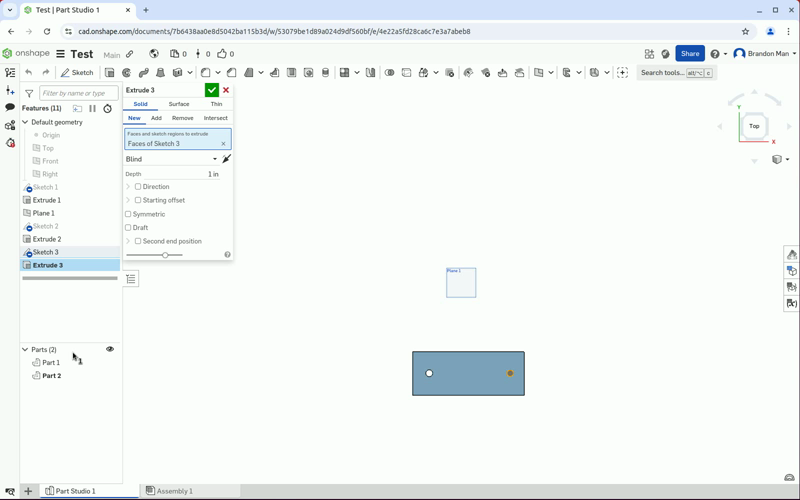
mouse_move(143, 106)
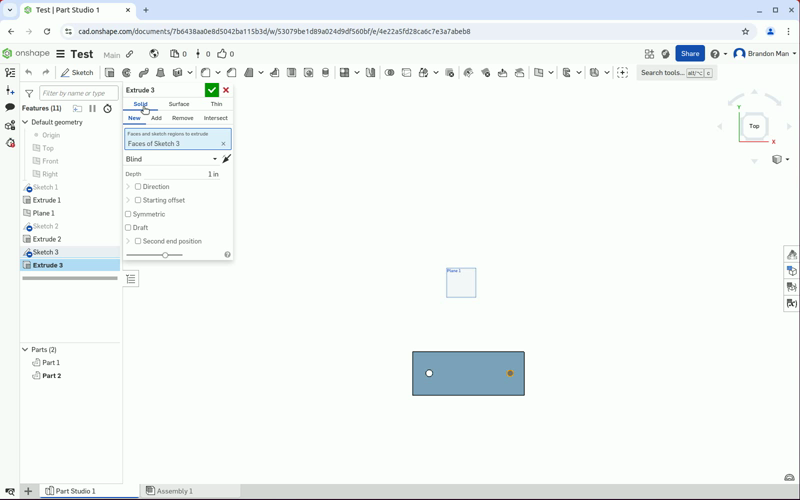
click(143, 106)
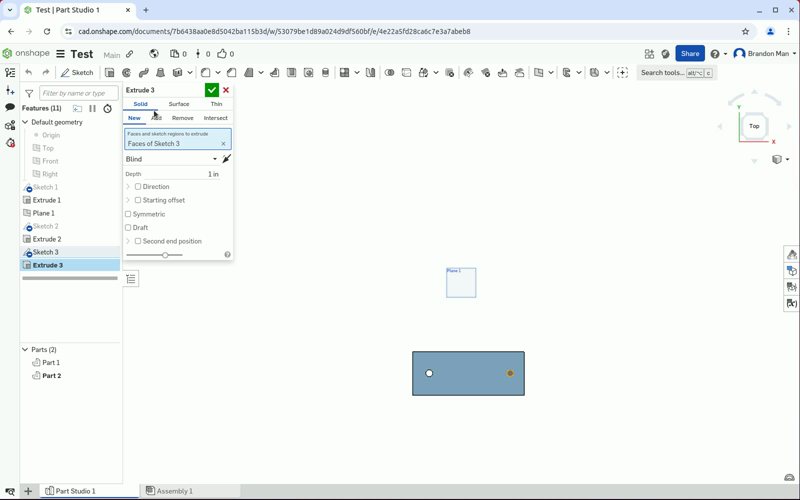
mouse_move(186, 120)
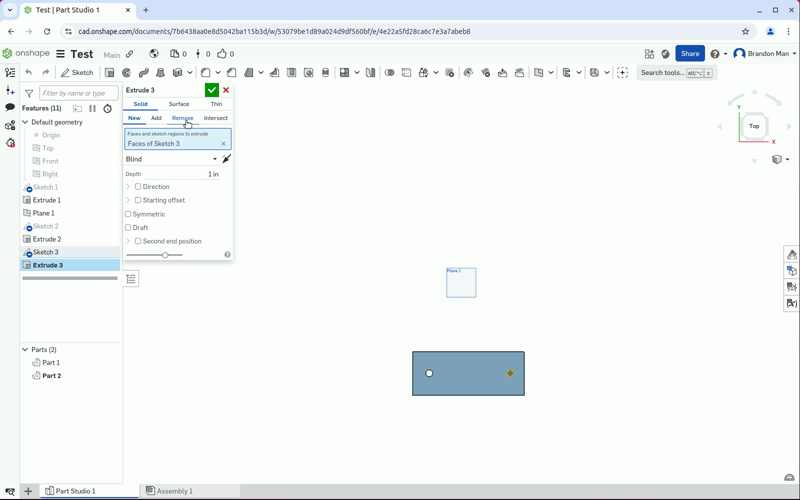
click(186, 120)
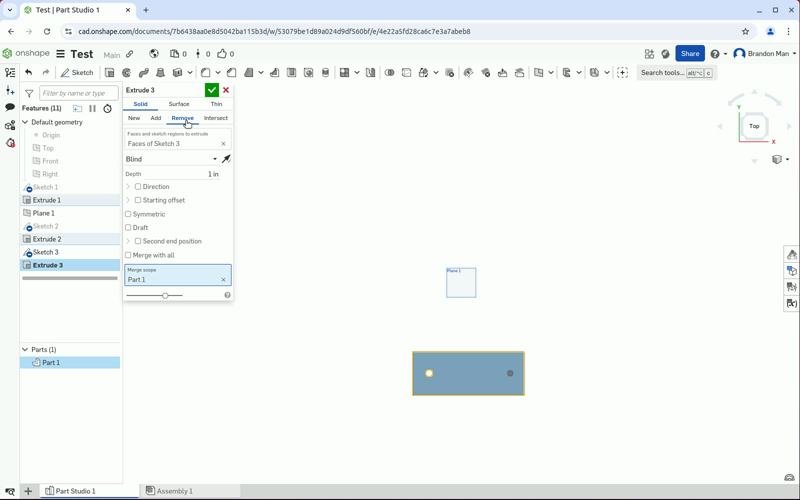
key(tab, 4)
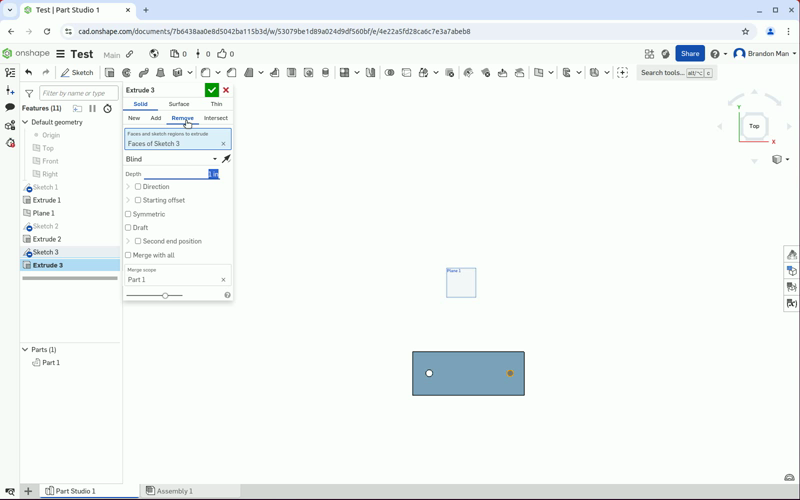
text(8.425)
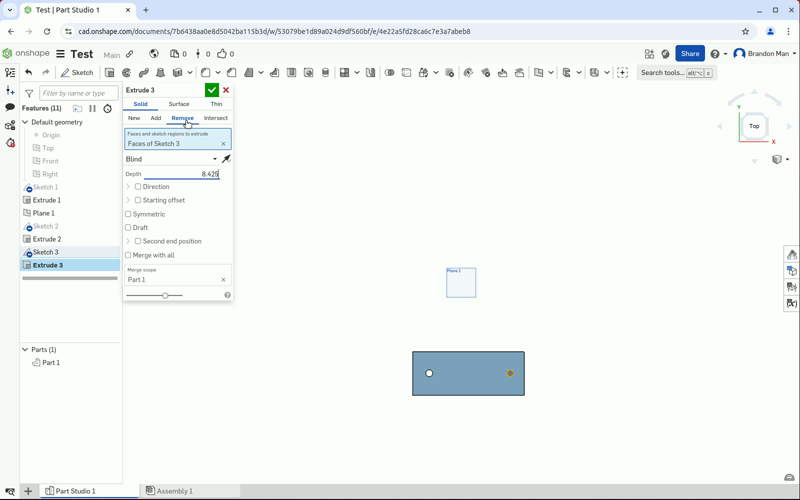
key(tab, 6)
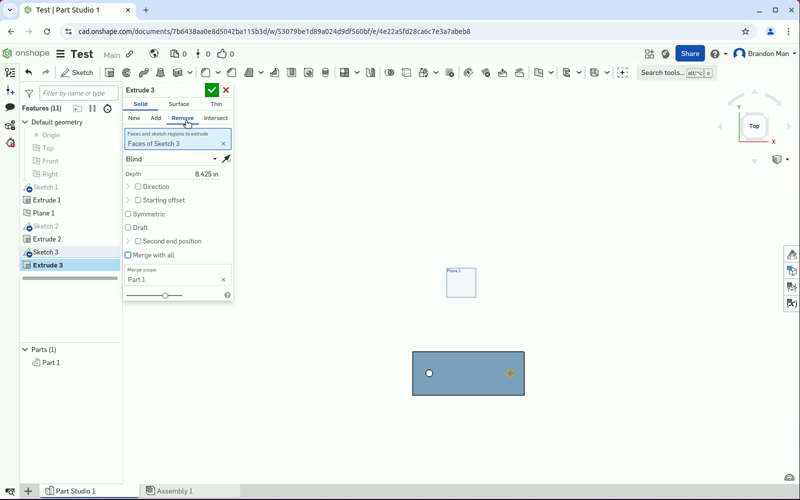
key(space)
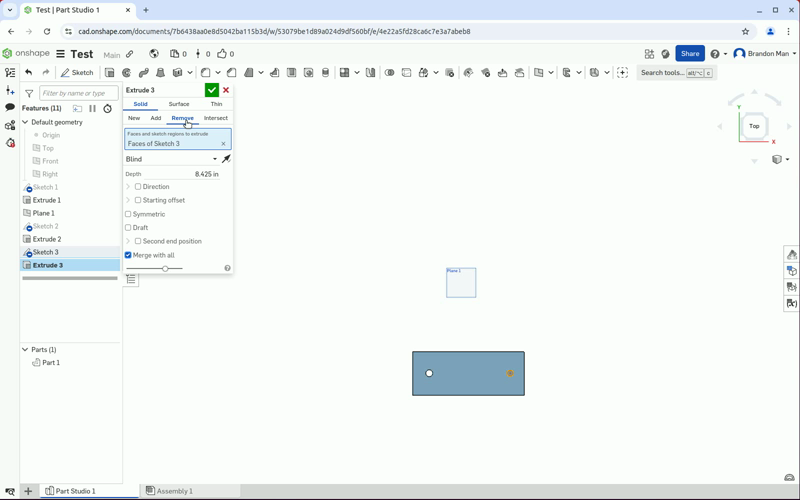
key(enter)
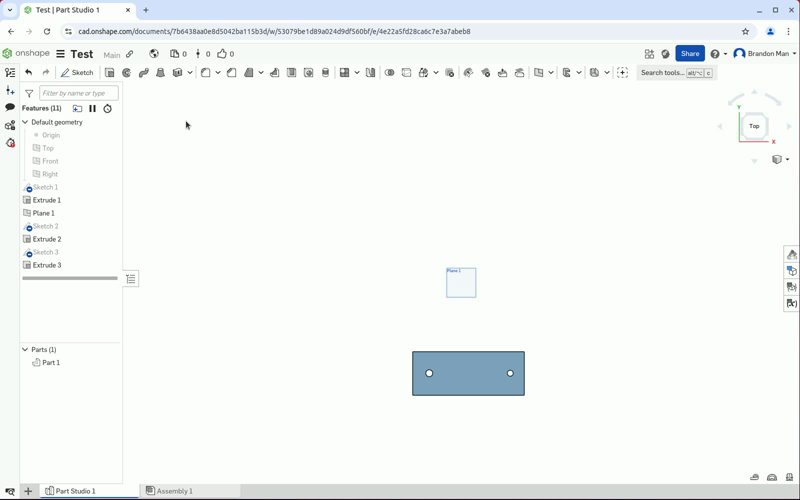
key(shift+h)
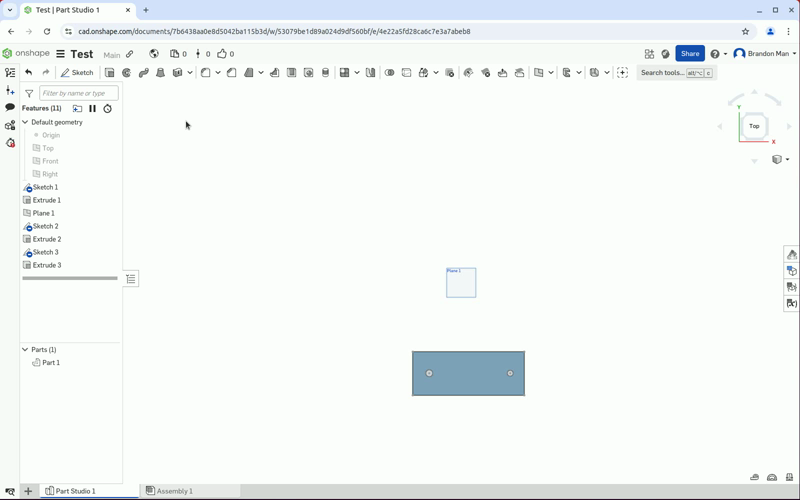
key(shift+h)
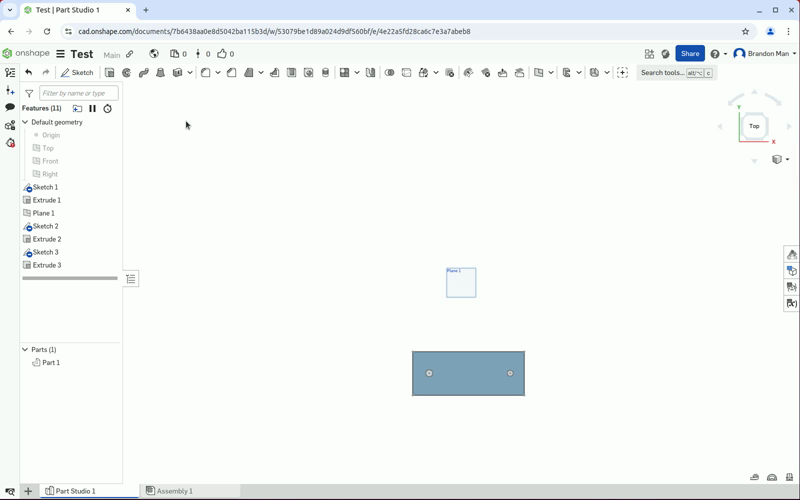
key(shift+7)
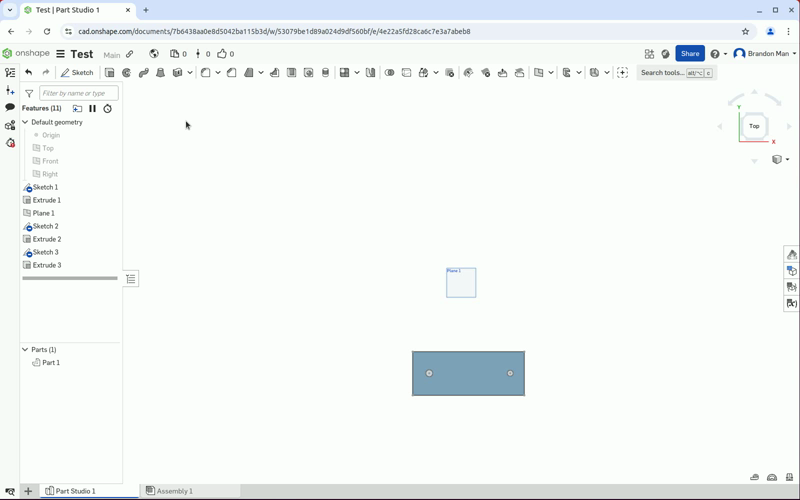
key(up, 3)
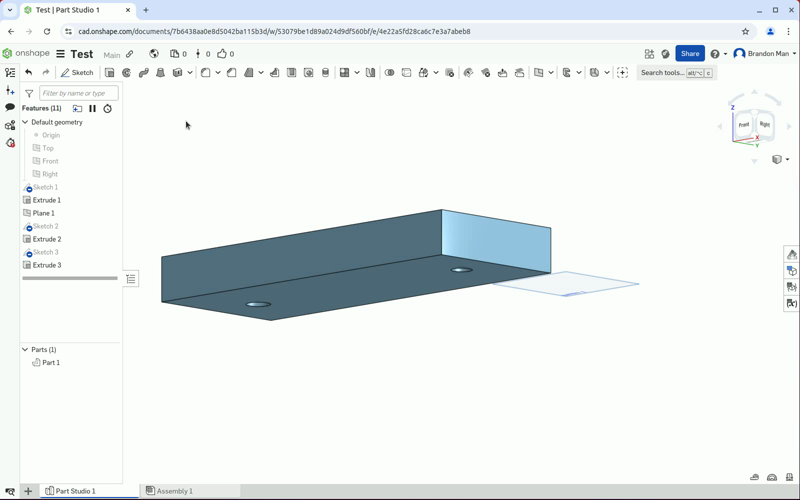
key(left, 3)
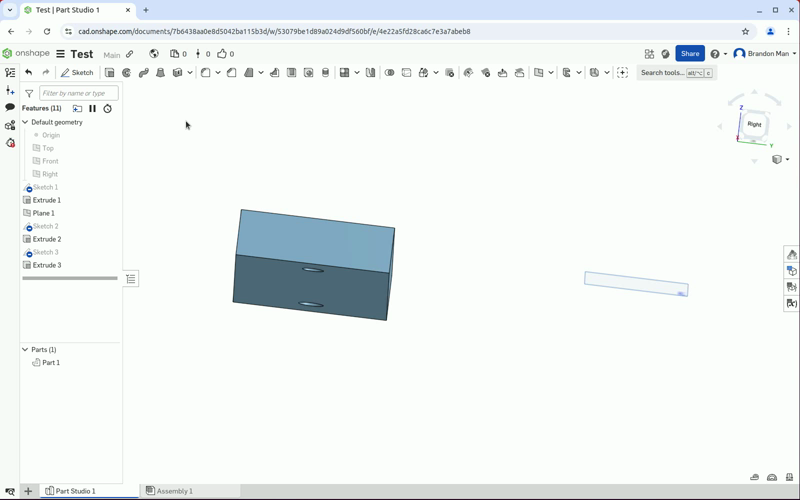
key(right, 3)
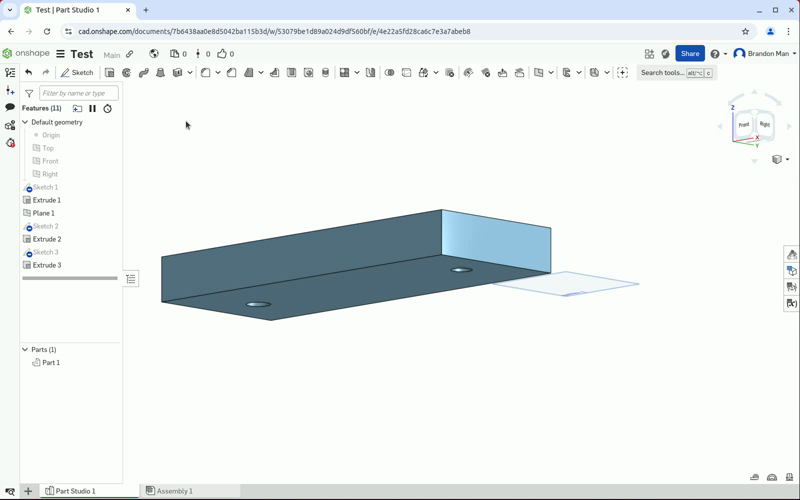
key(down, 3)
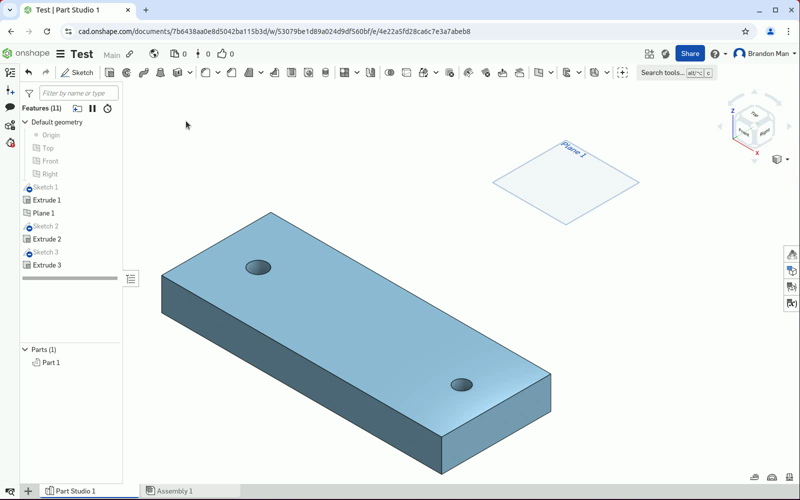
mouse_move(73, 189)
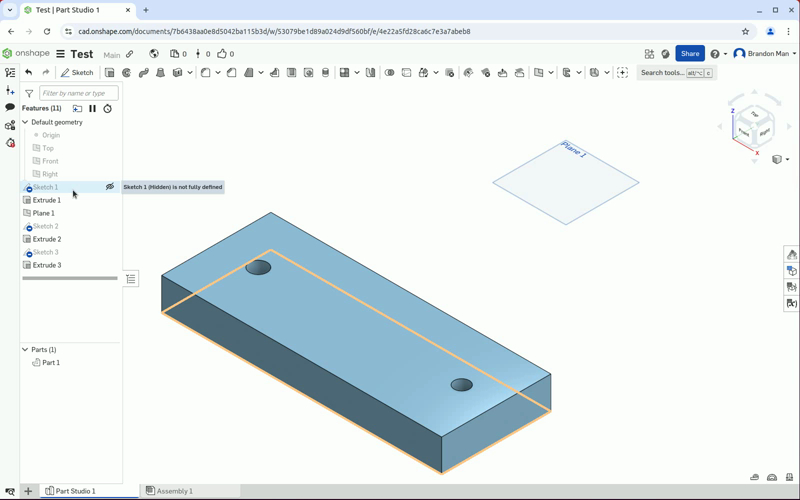
click(73, 189)